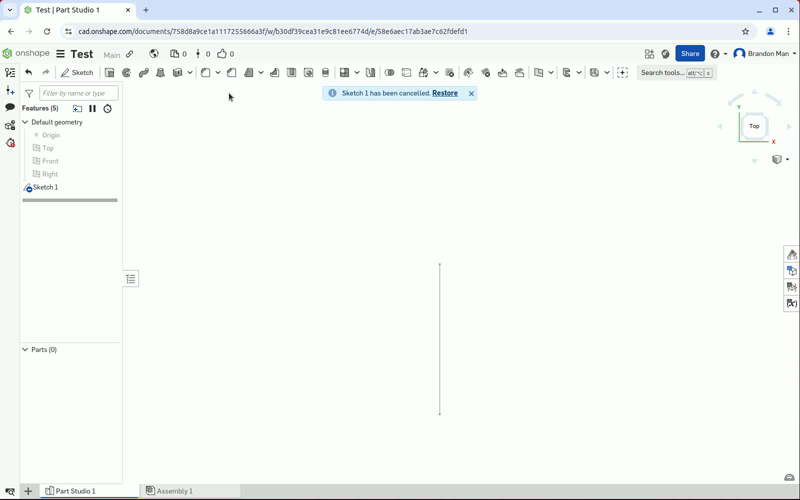
key(shift+h)
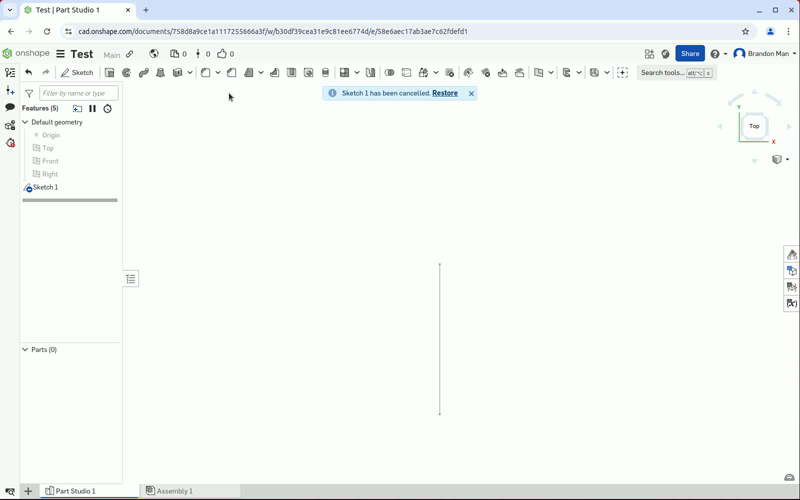
key(shift+s)
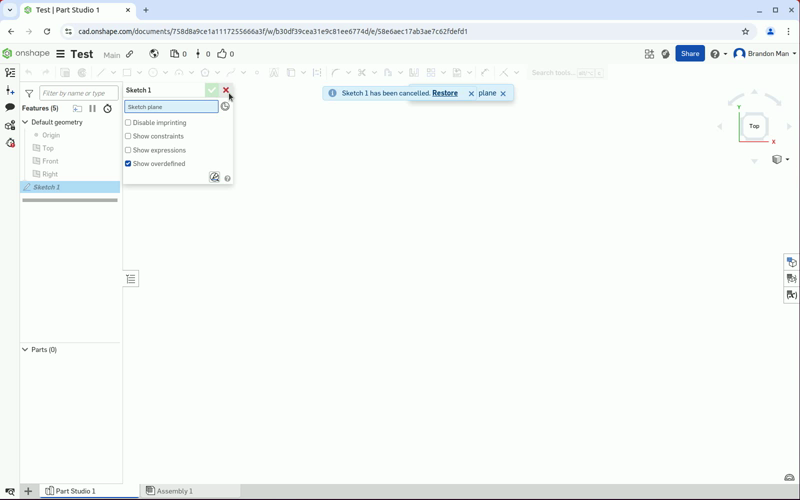
mouse_move(73, 150)
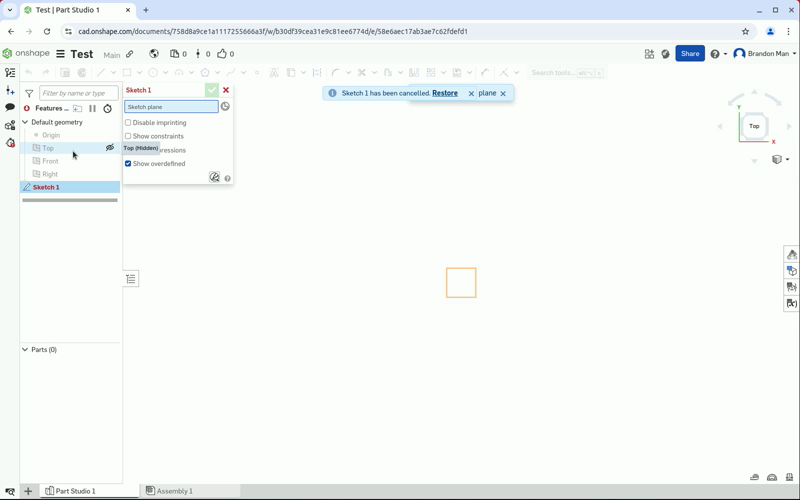
click(73, 150)
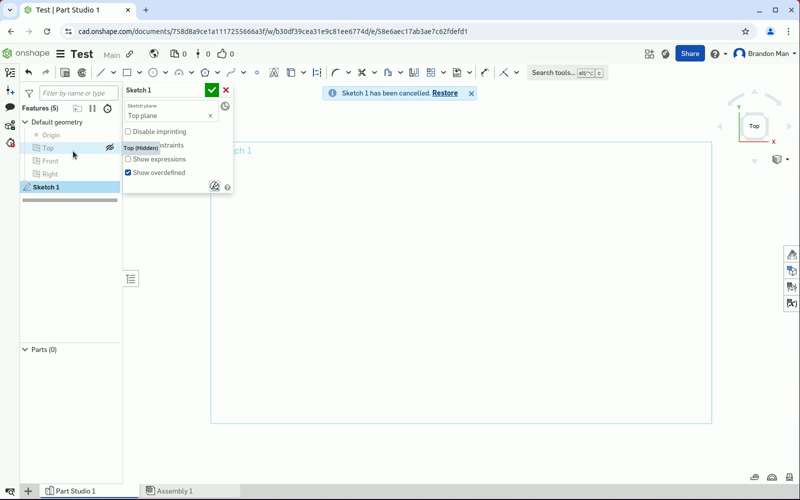
mouse_move(73, 352)
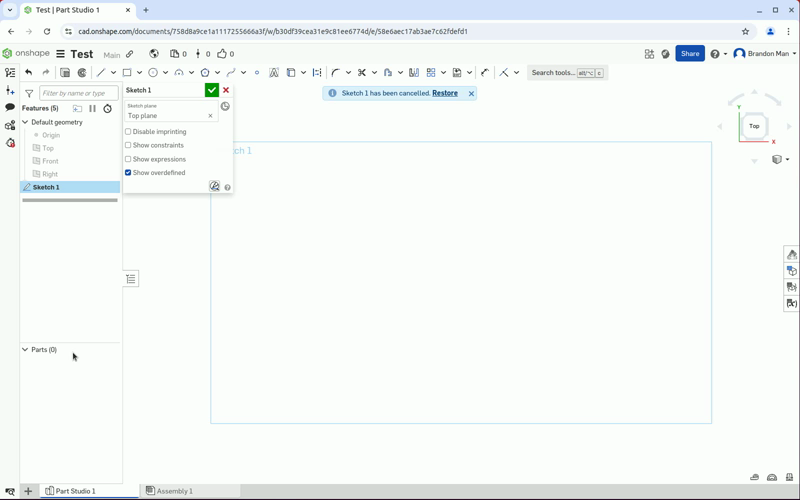
key(y)
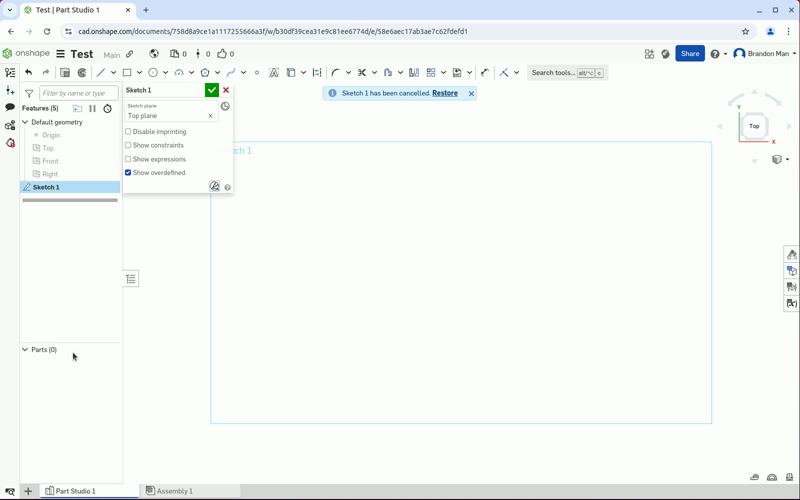
key(l)
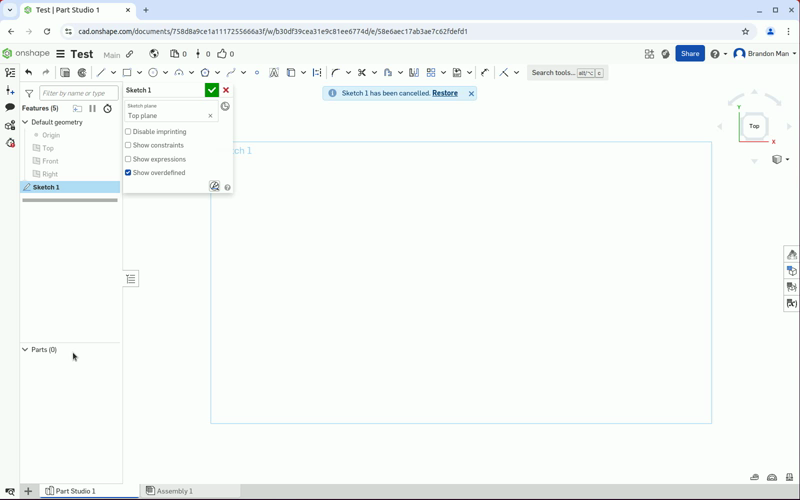
key_down(shift)
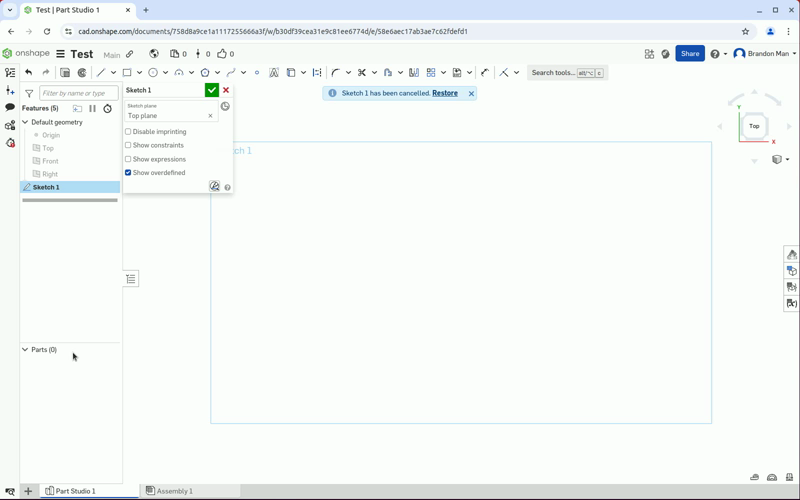
mouse_move(348, 330)
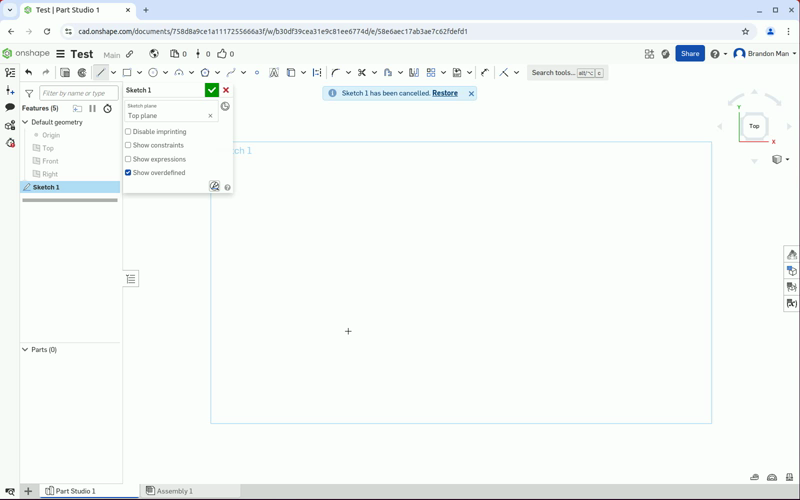
click(348, 330)
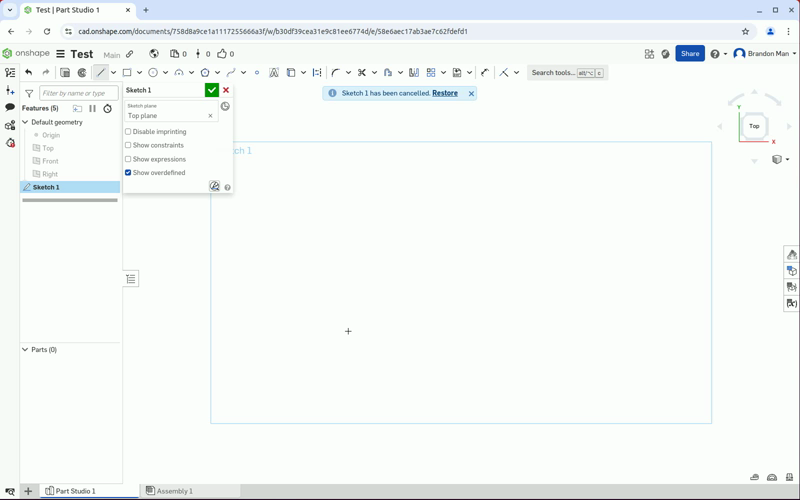
key_up(shift)
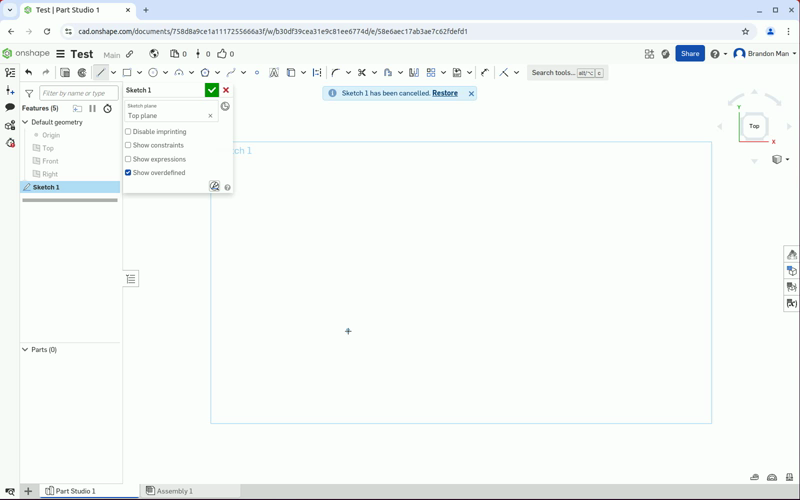
key_down(shift)
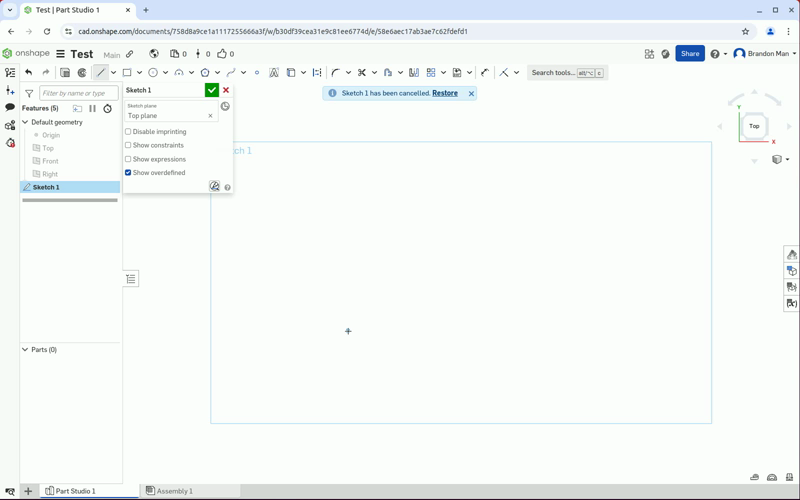
mouse_move(508, 330)
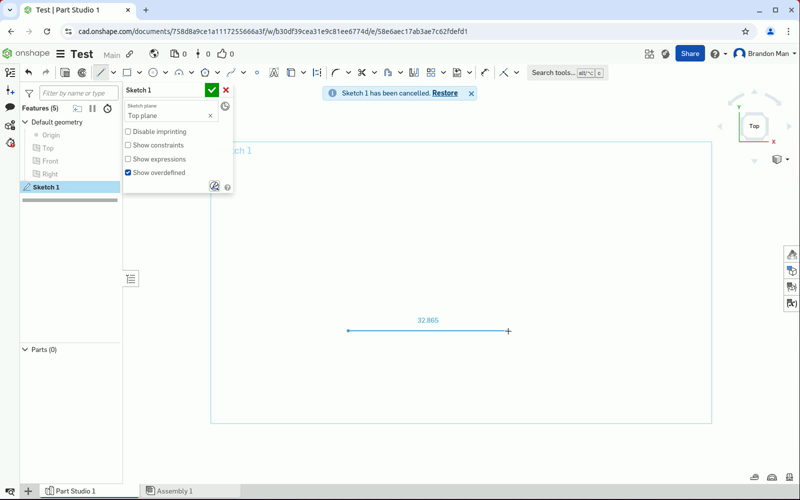
click(508, 330)
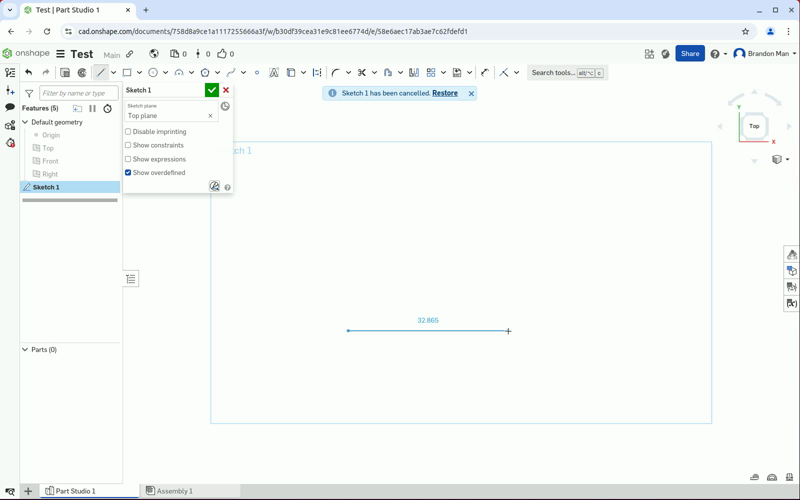
key_up(shift)
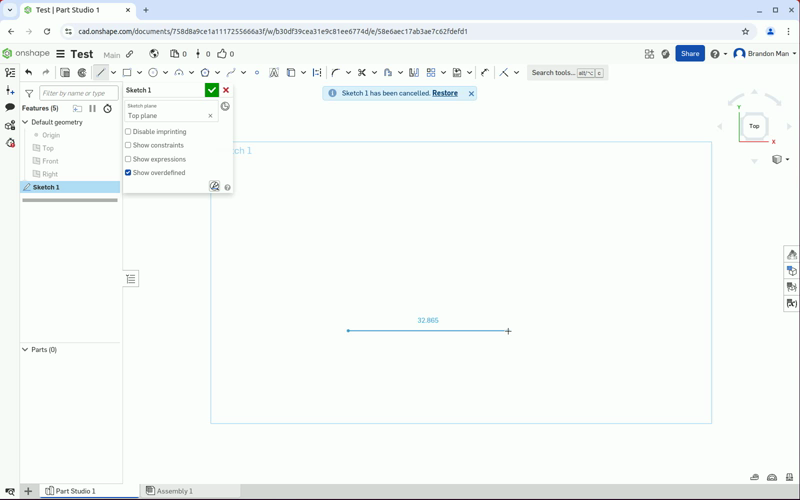
key_down(shift)
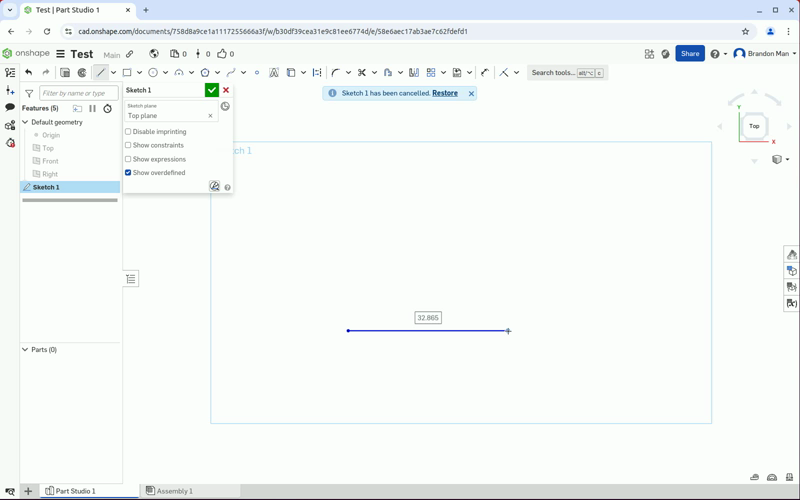
mouse_move(508, 221)
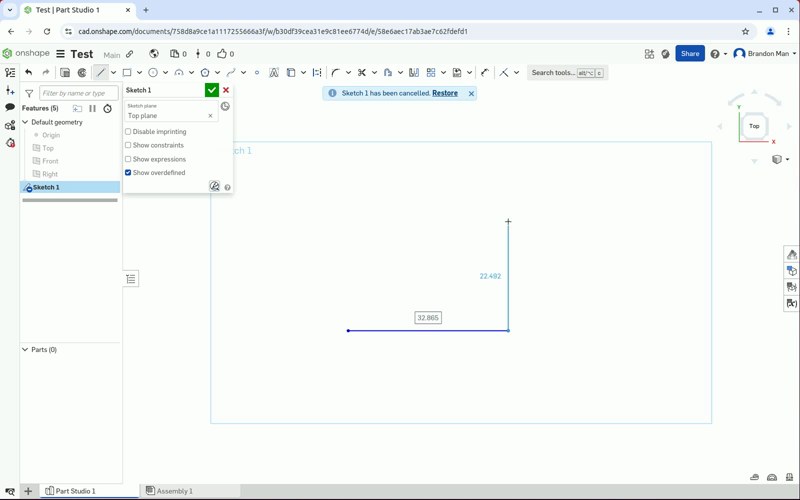
click(508, 221)
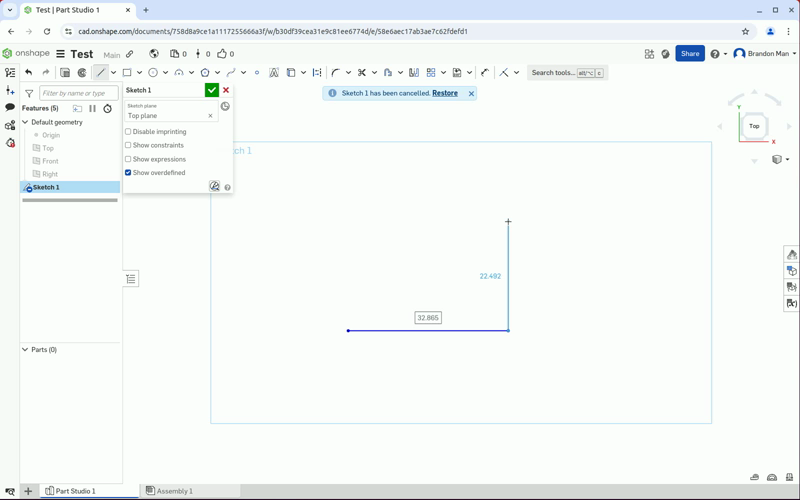
key_up(shift)
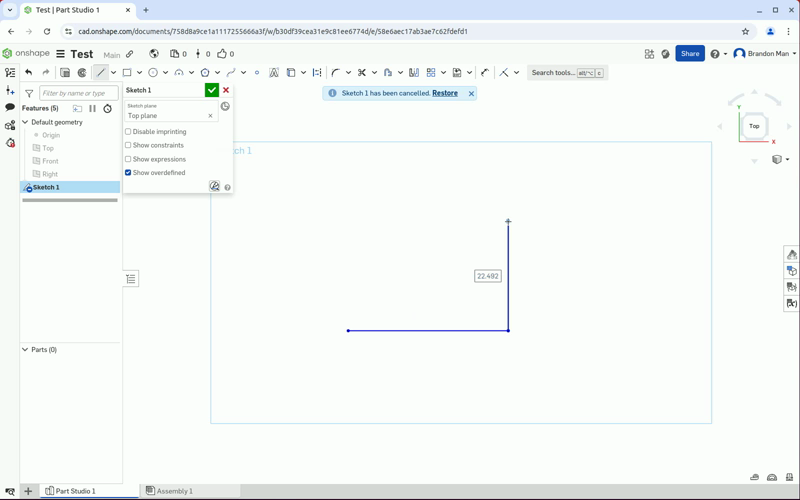
key_down(shift)
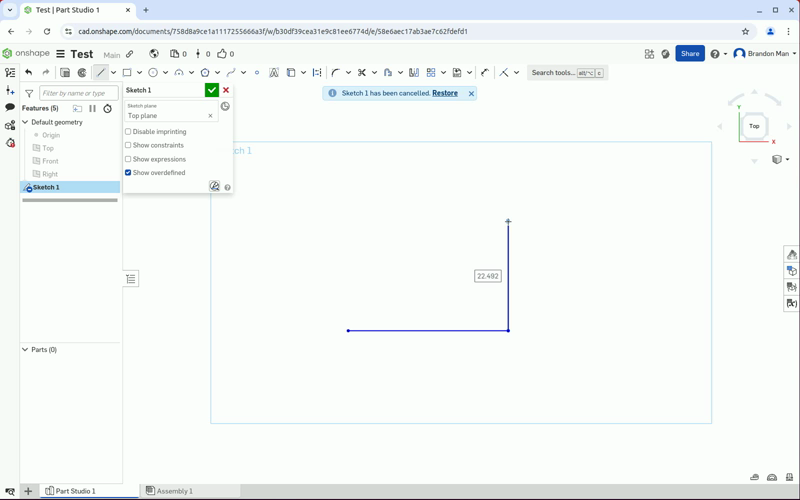
mouse_move(348, 221)
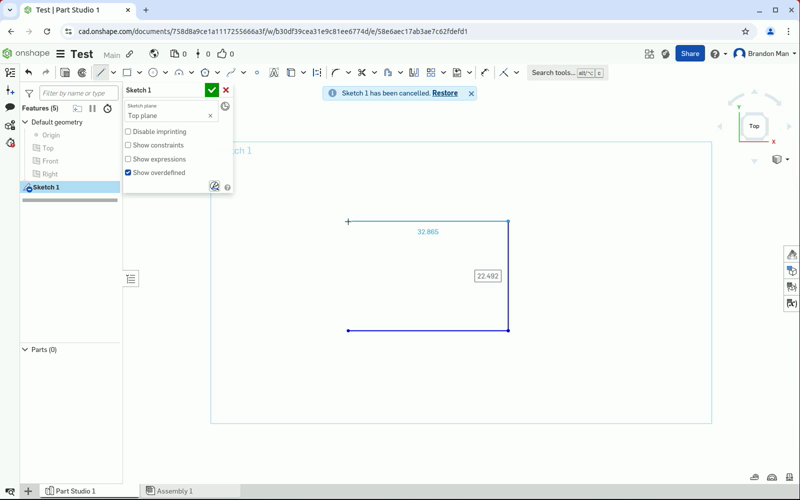
click(348, 221)
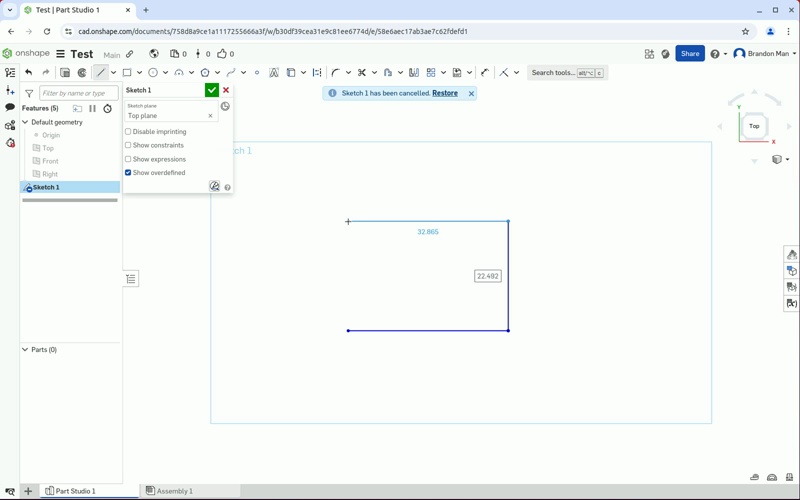
key_up(shift)
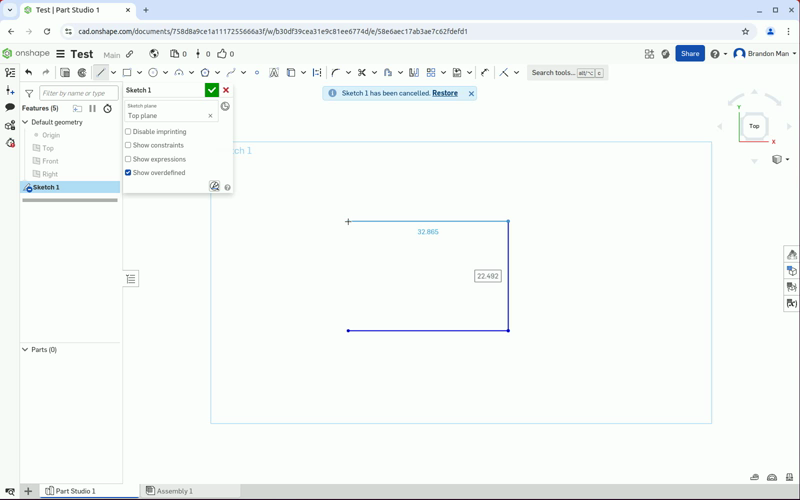
key_down(shift)
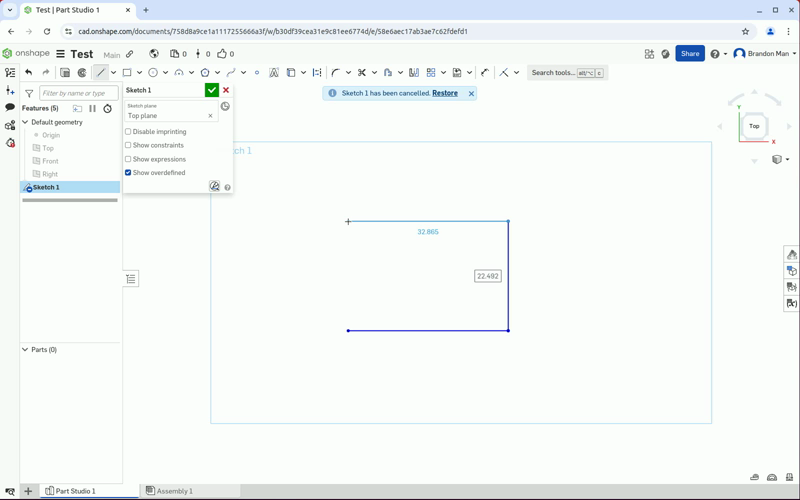
mouse_move(348, 330)
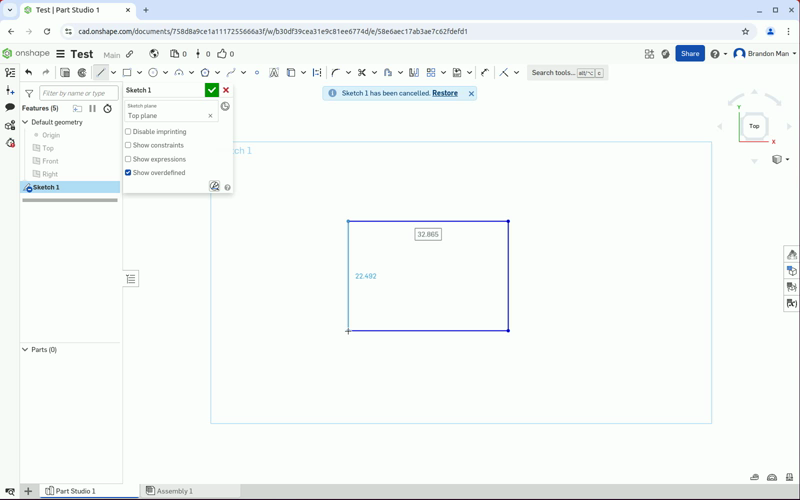
key_up(shift)
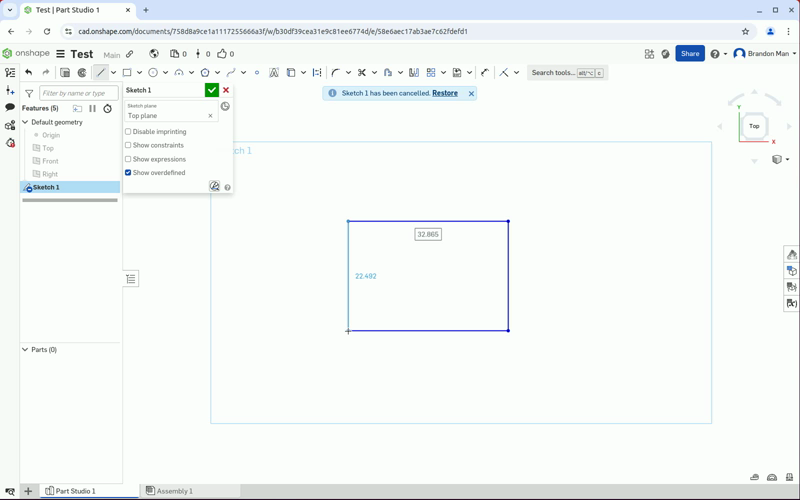
click(348, 330)
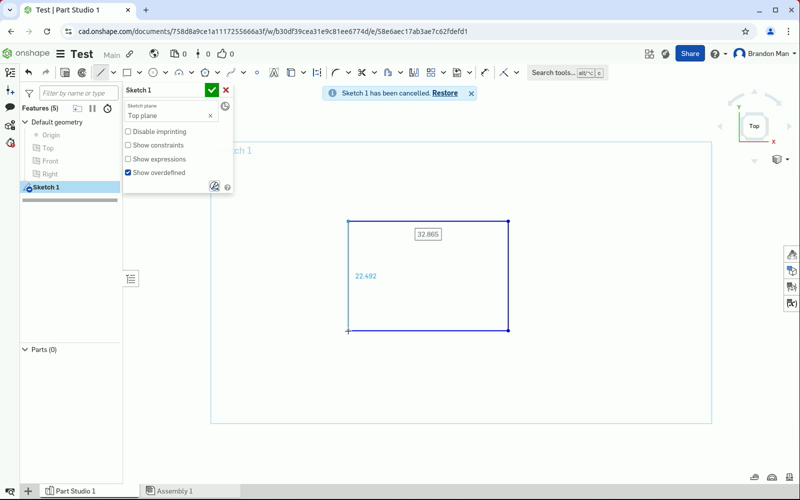
key(esc)
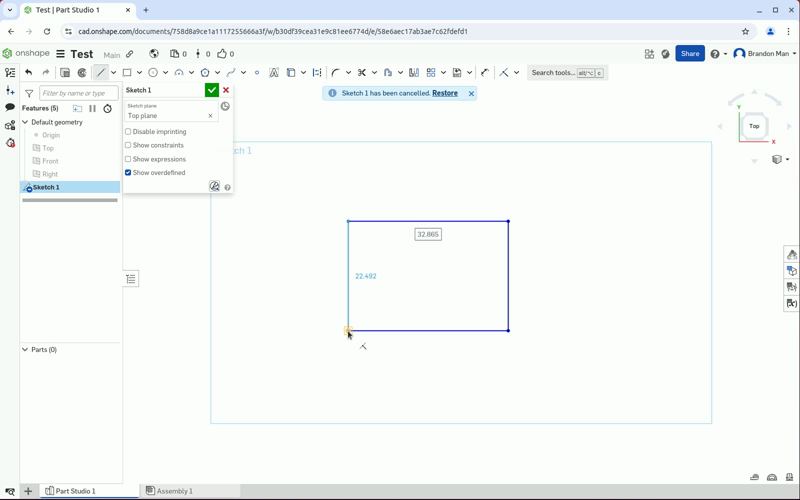
mouse_move(476, 296)
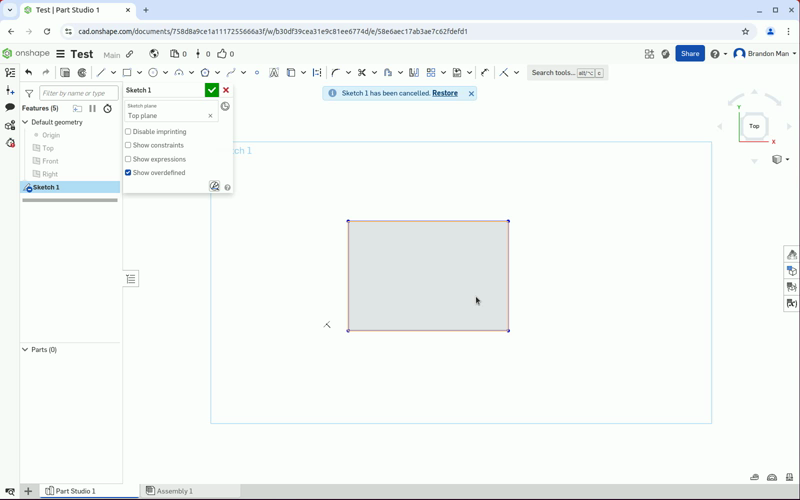
click(476, 296)
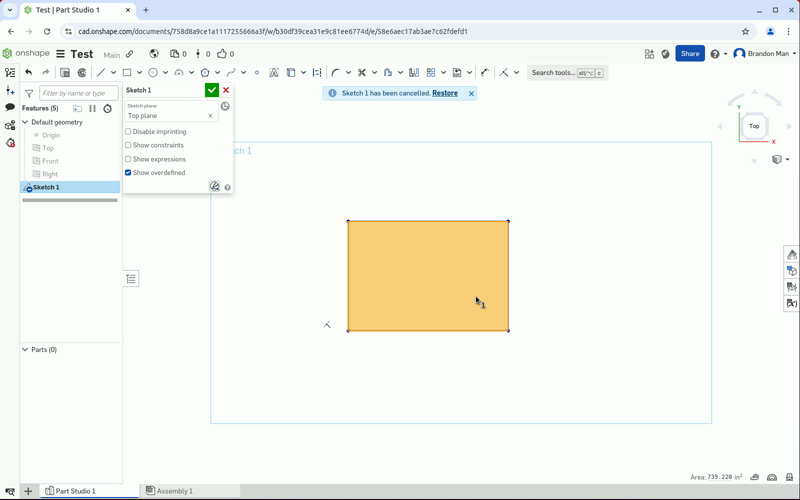
mouse_move(73, 352)
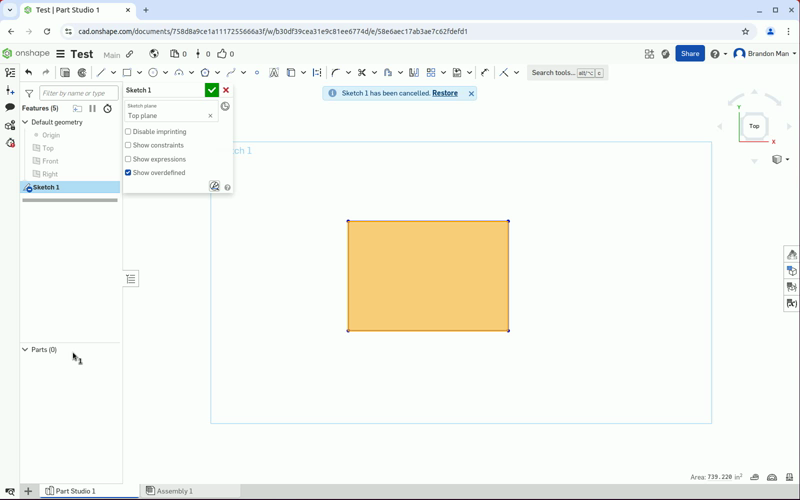
key(shift+y)
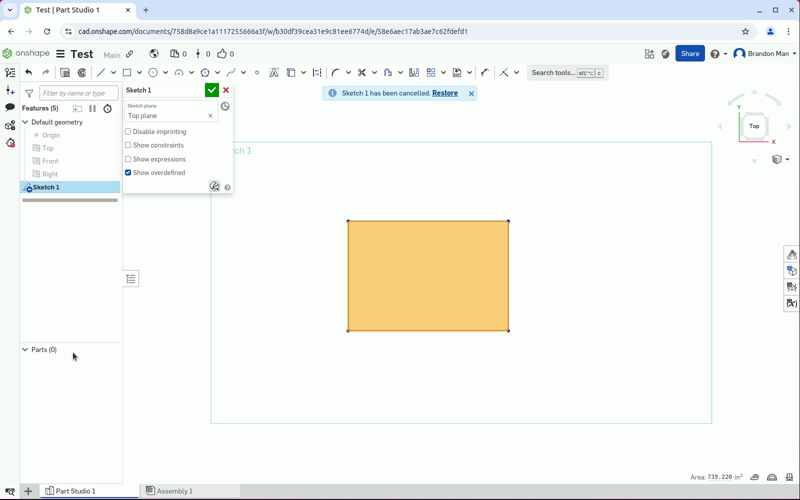
key(shift+e)
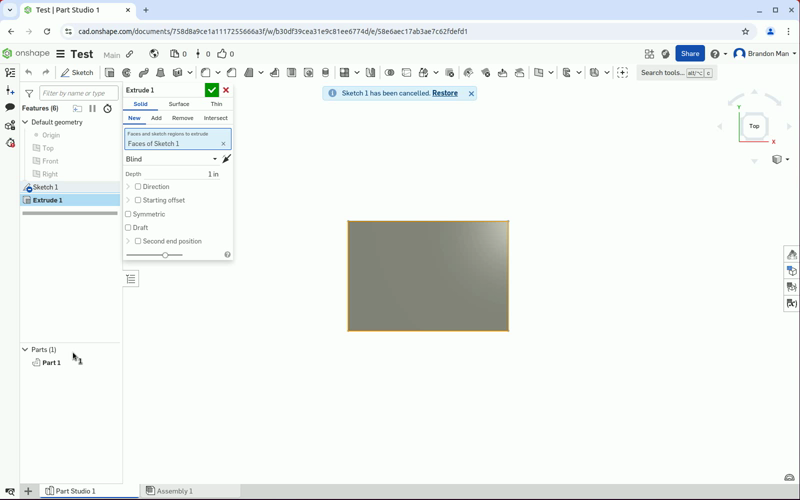
mouse_move(143, 106)
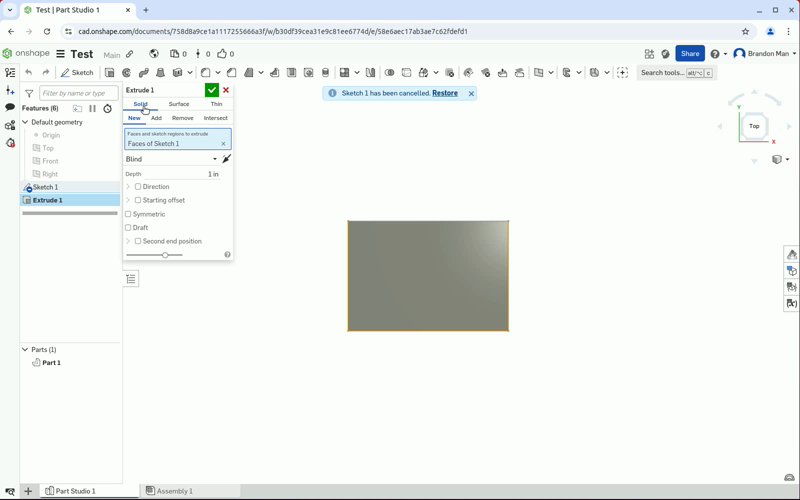
click(143, 106)
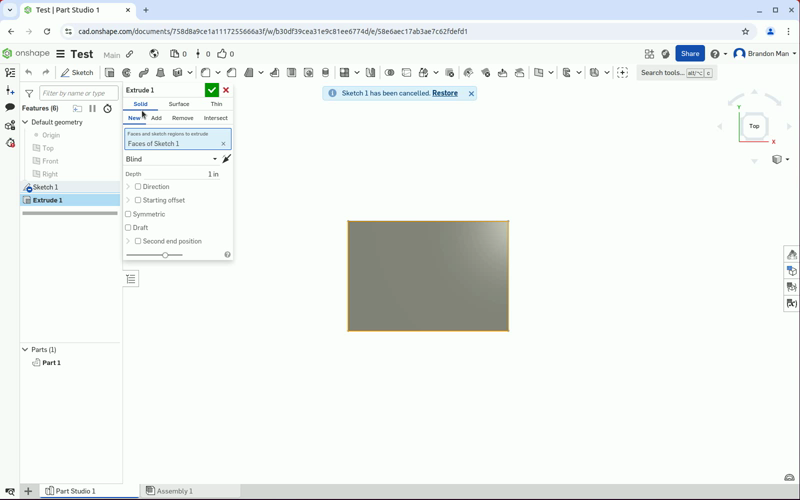
mouse_move(137, 120)
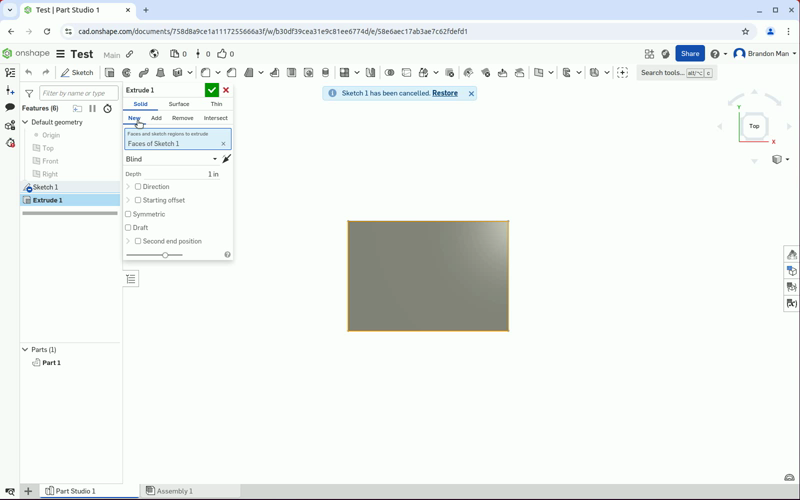
click(137, 120)
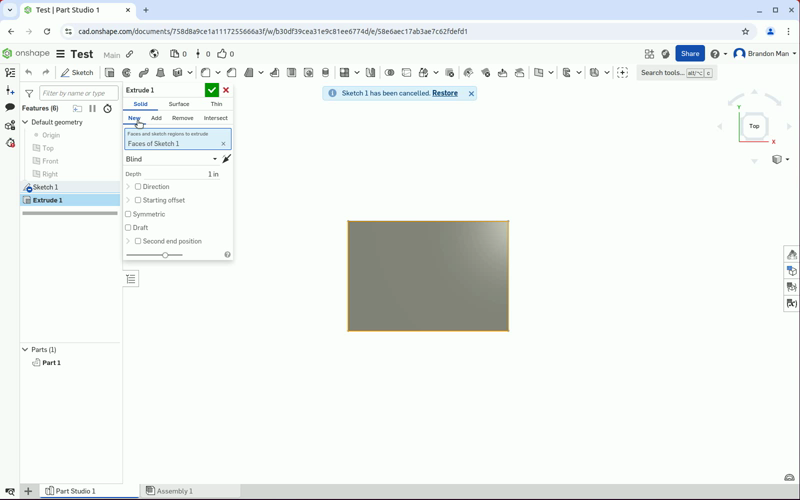
key(tab, 4)
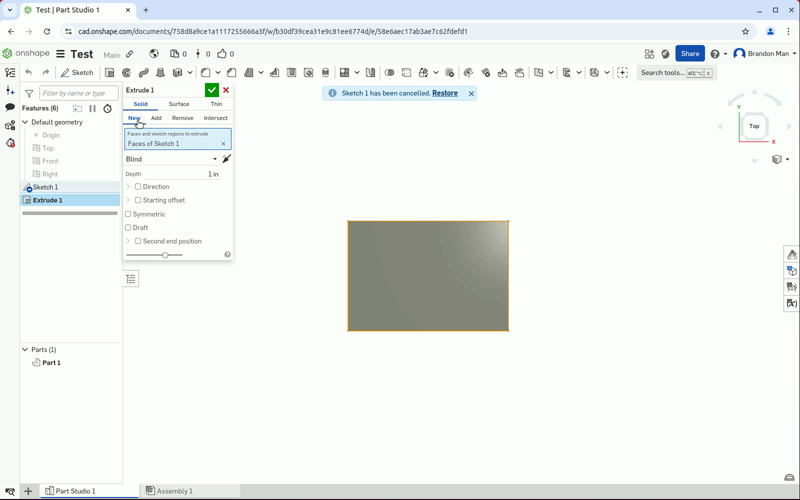
text(5.536)
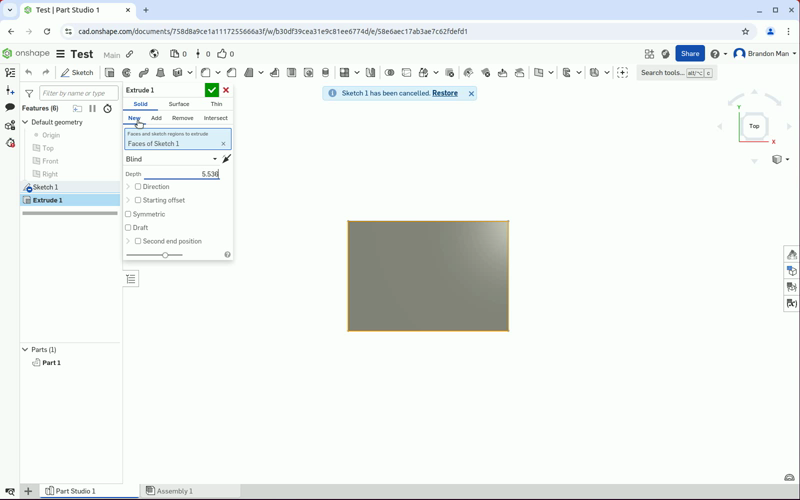
key(enter)
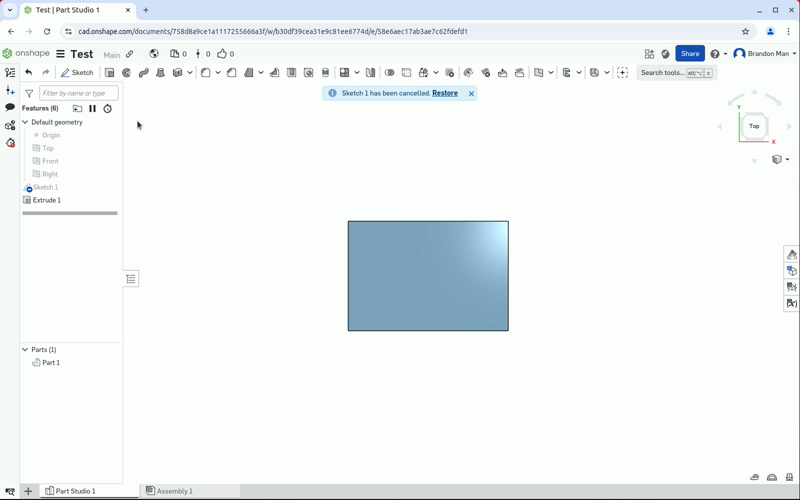
key(shift+h)
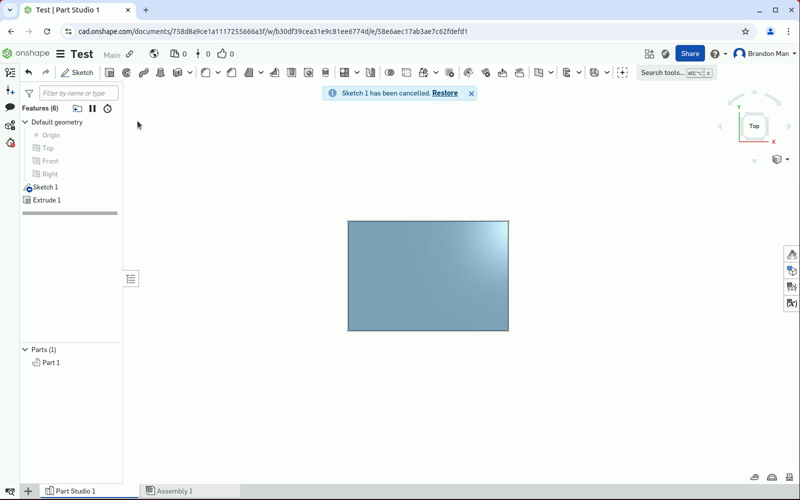
key(shift+h)
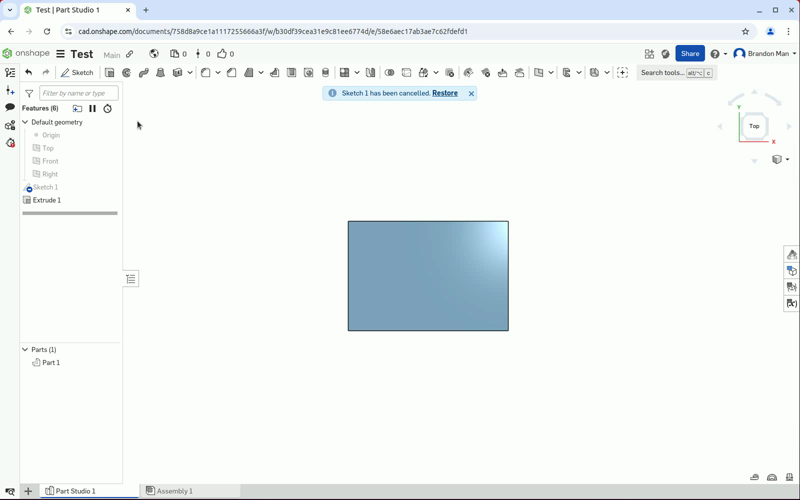
mouse_move(73, 189)
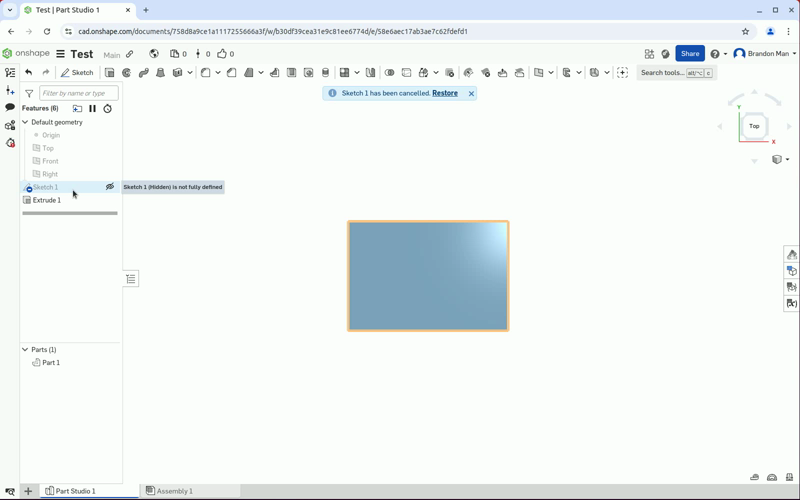
click(73, 189)
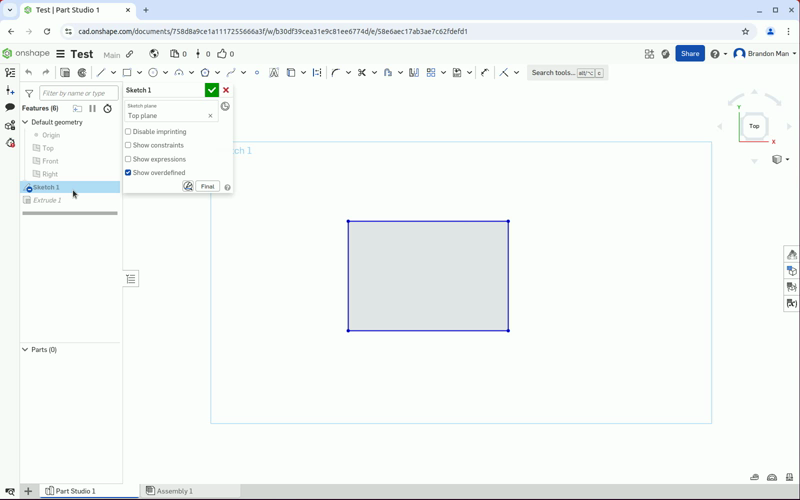
mouse_move(229, 92)
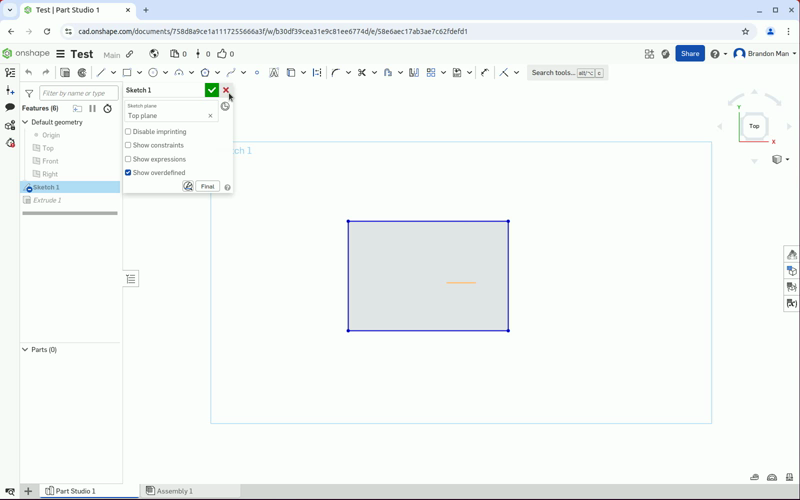
click(229, 92)
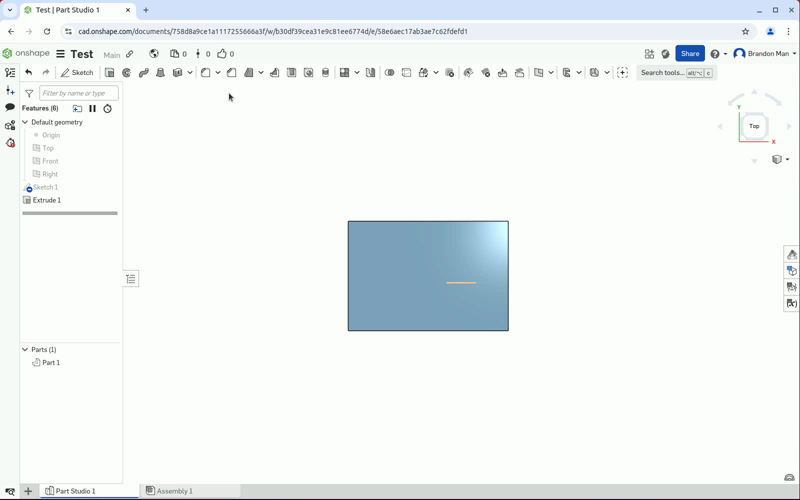
mouse_move(73, 352)
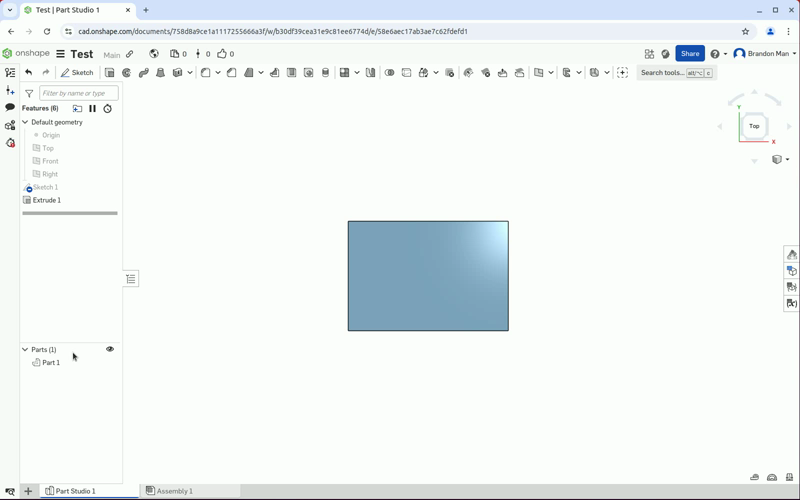
key(y)
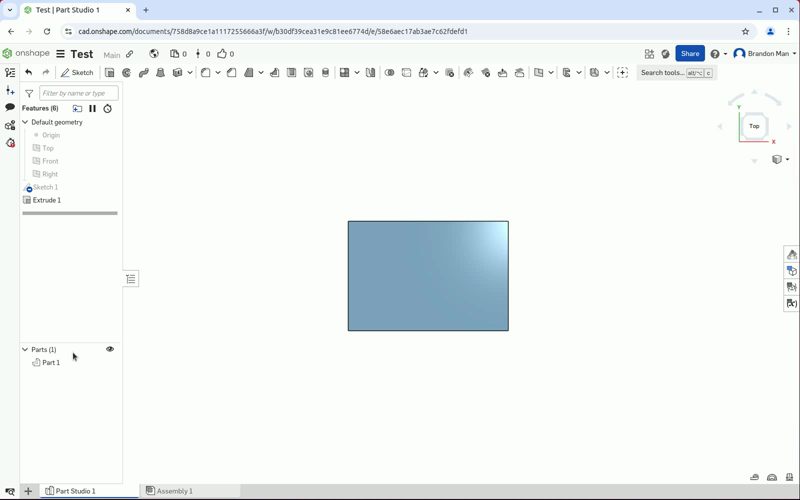
key(shift+p)
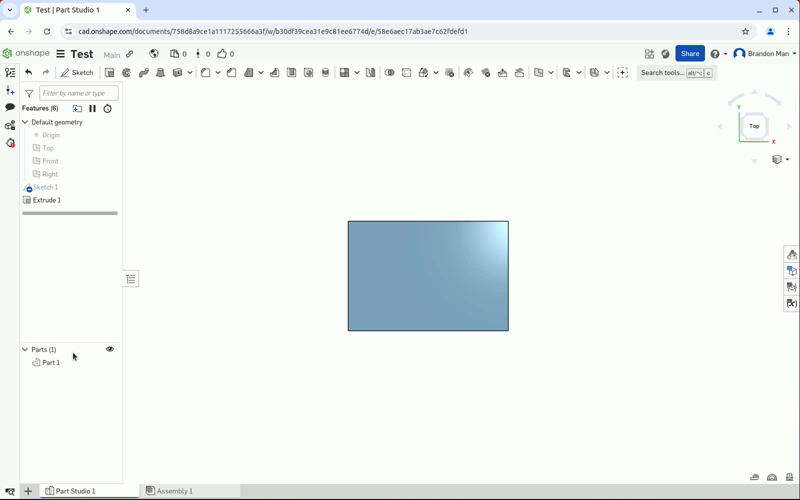
key(space)
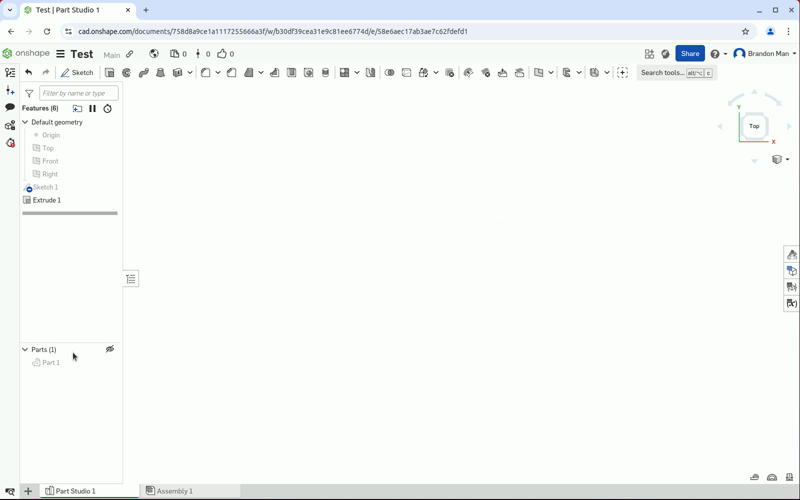
key_down(shift)
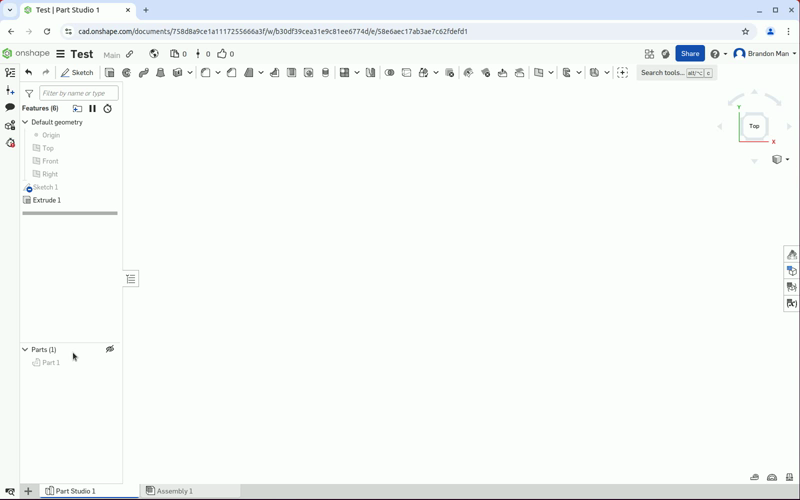
key(up)
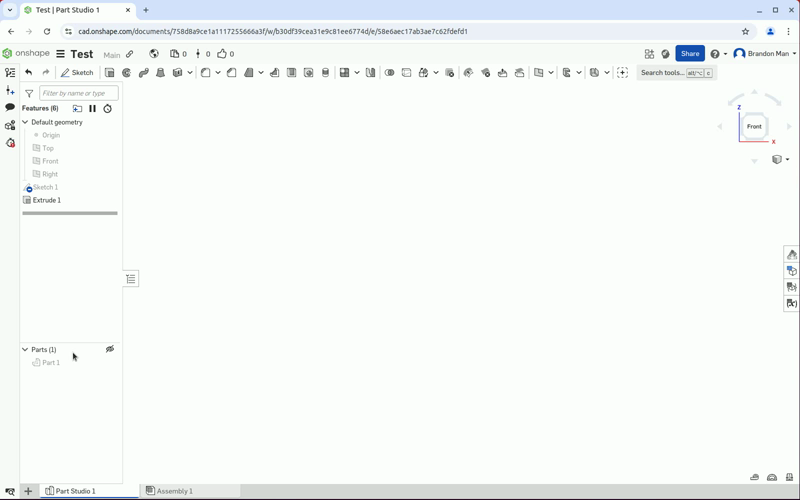
key_up(shift)
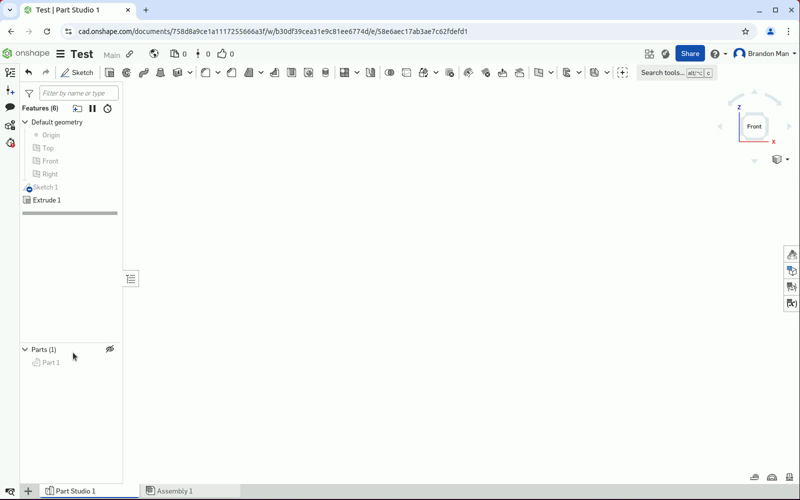
key(space)
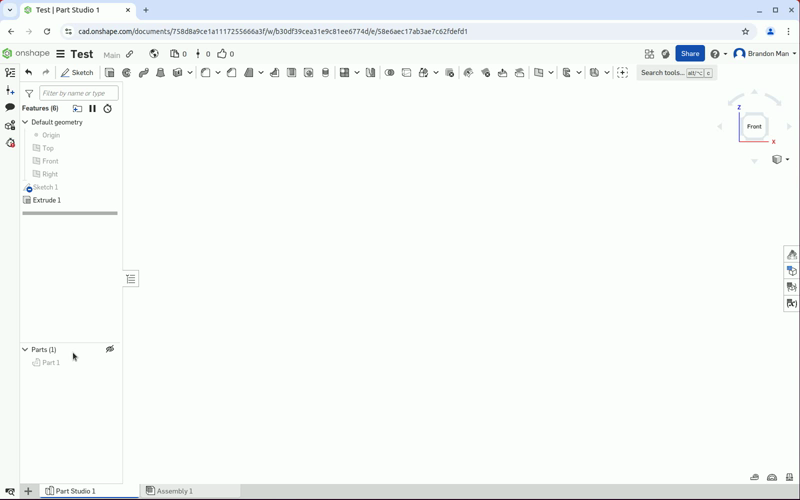
key_down(shift)
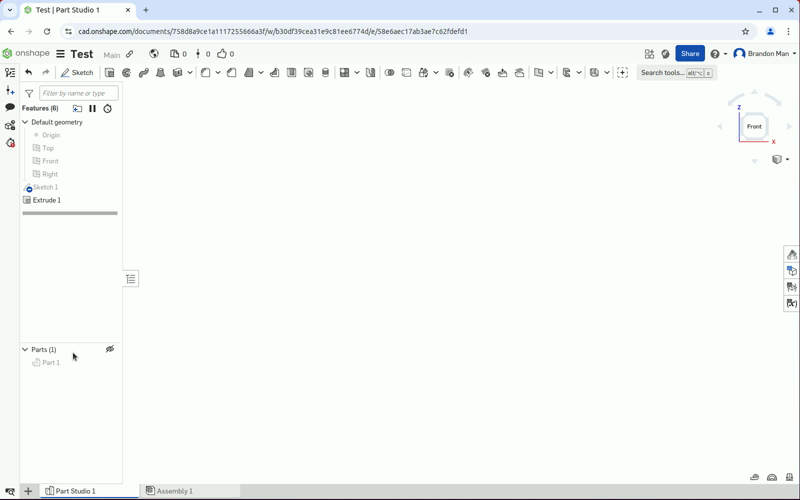
key(left)
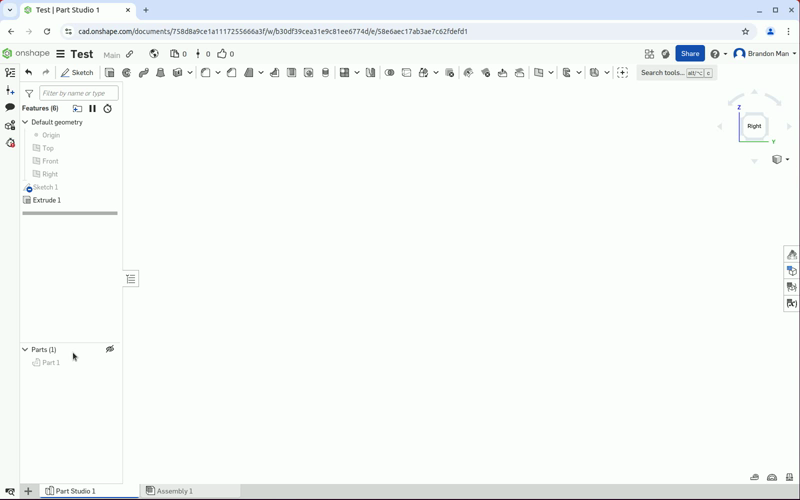
key_up(shift)
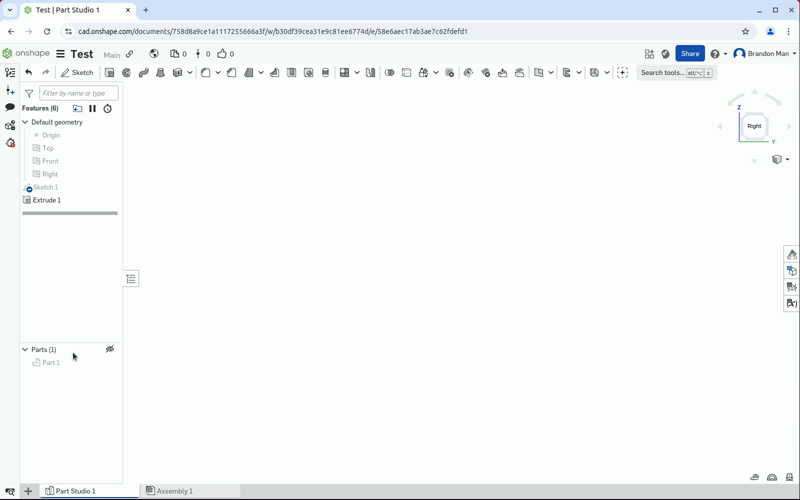
mouse_move(73, 352)
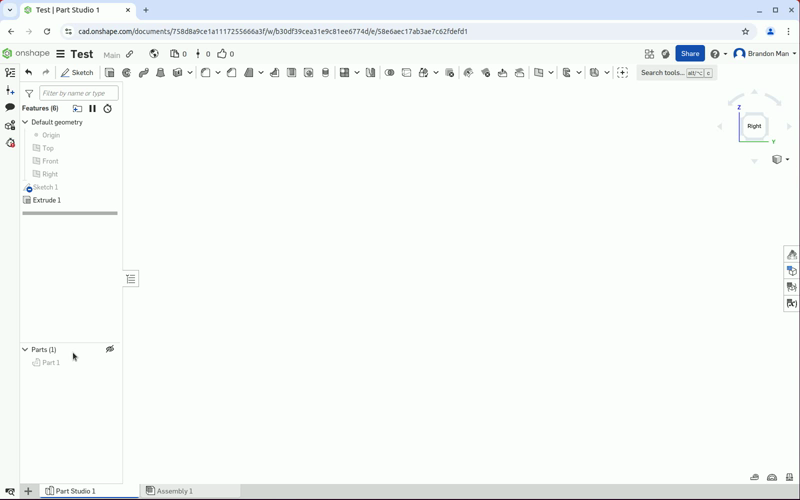
key(shift+y)
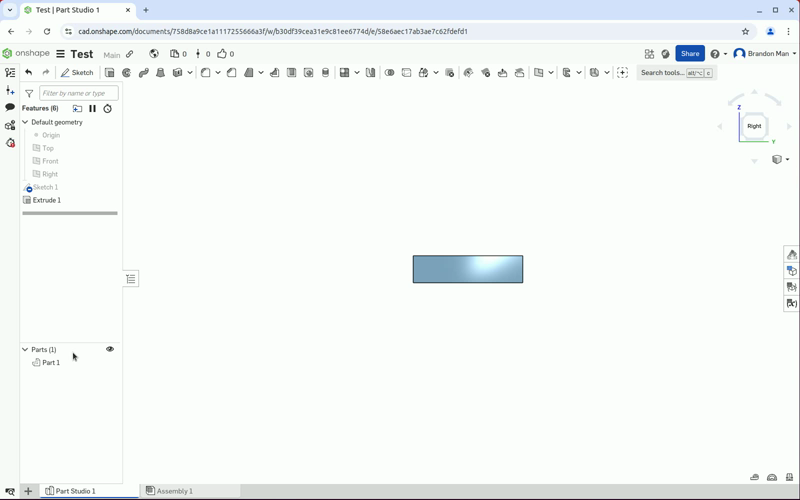
mouse_move(541, 75)
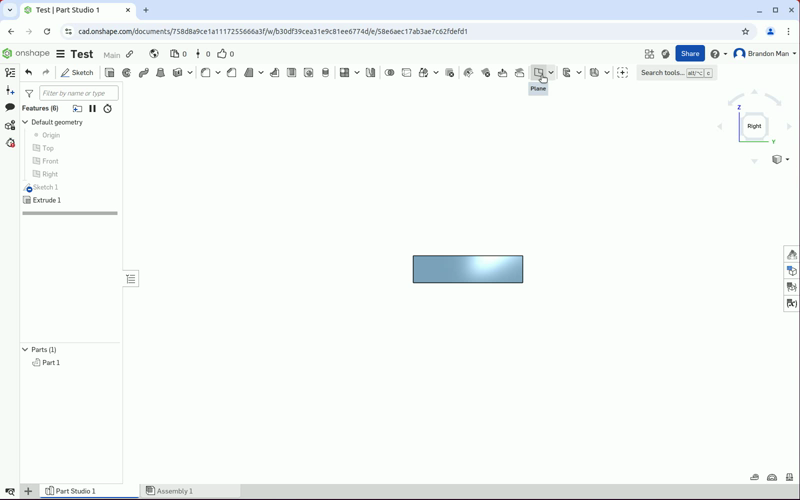
click(541, 75)
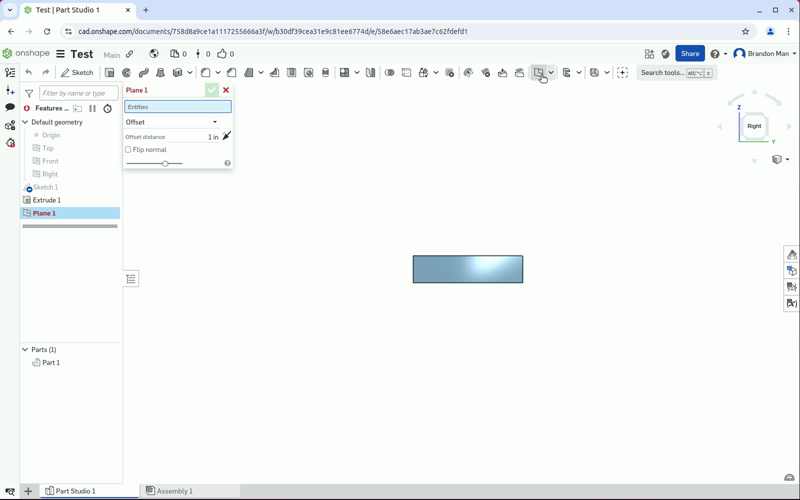
mouse_move(73, 176)
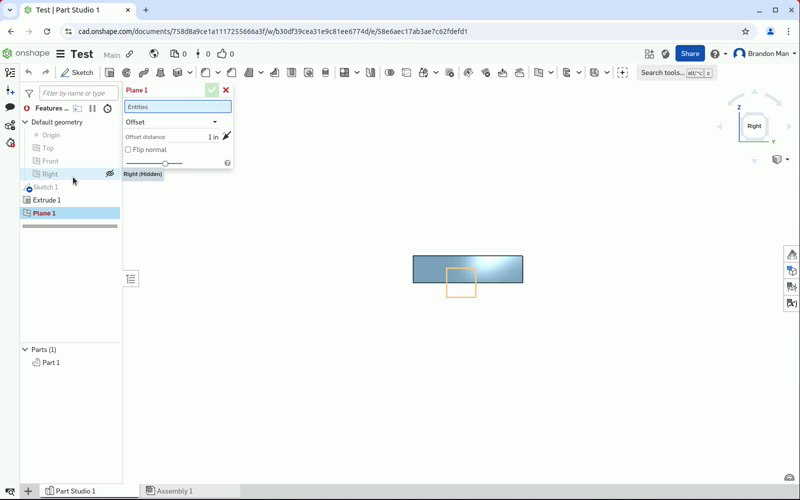
click(73, 176)
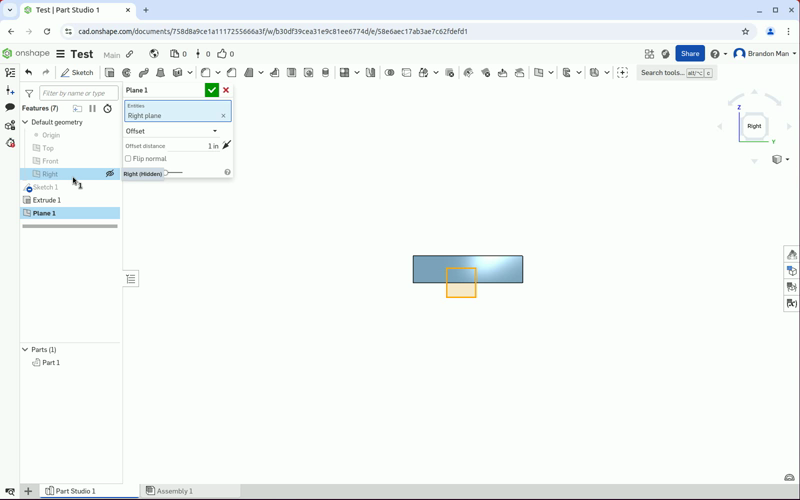
key(tab, 2)
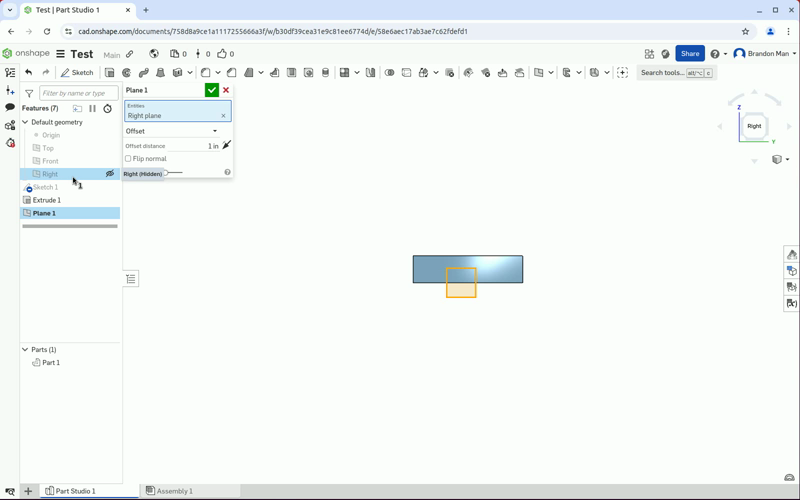
text(9.86)
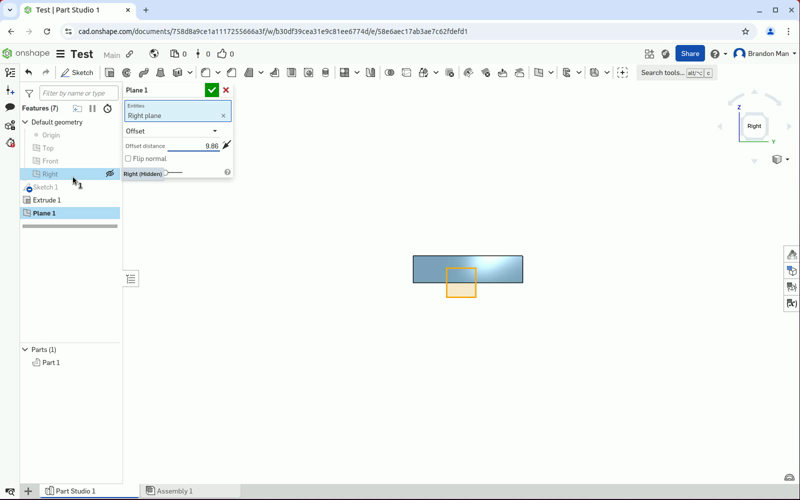
key(enter, 2)
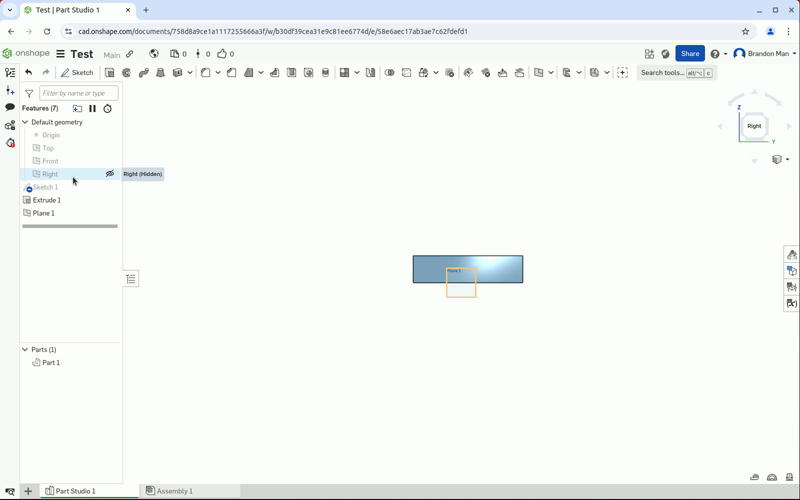
key(shift+s)
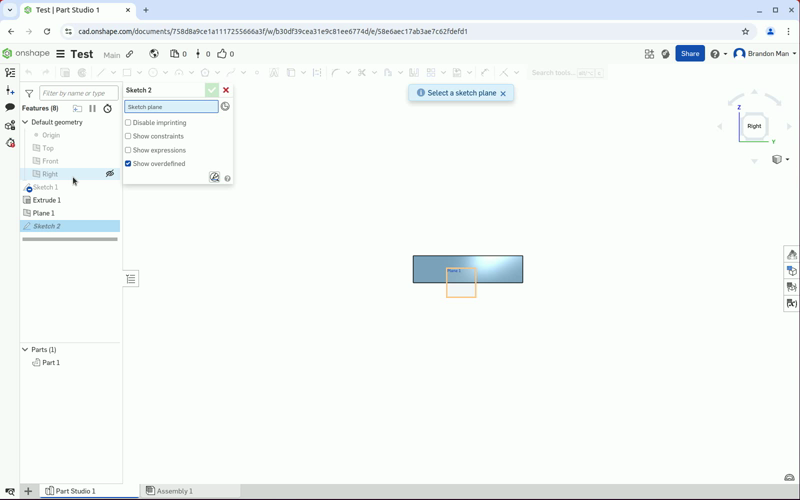
mouse_move(73, 215)
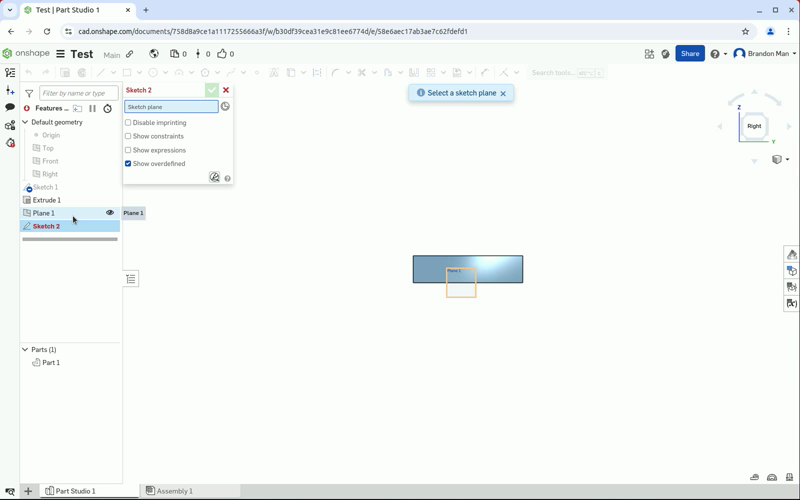
click(73, 215)
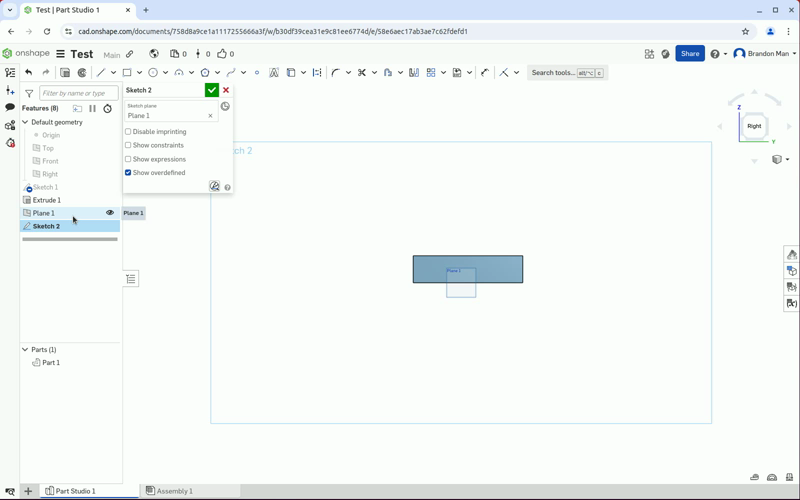
mouse_move(73, 352)
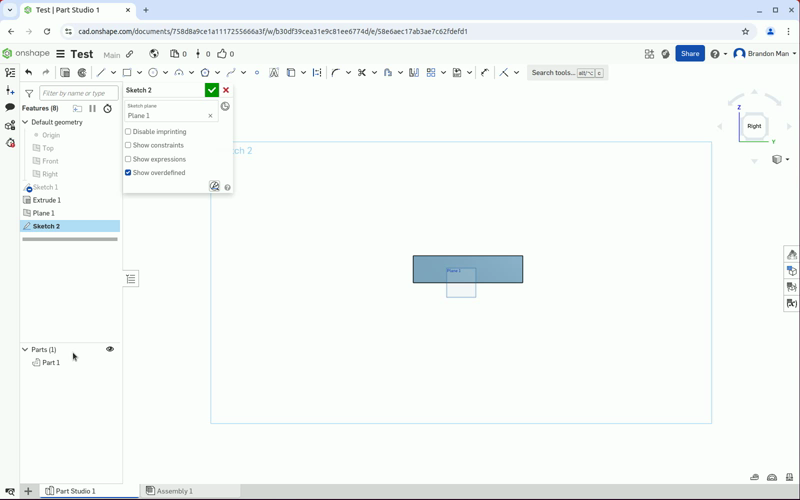
key(y)
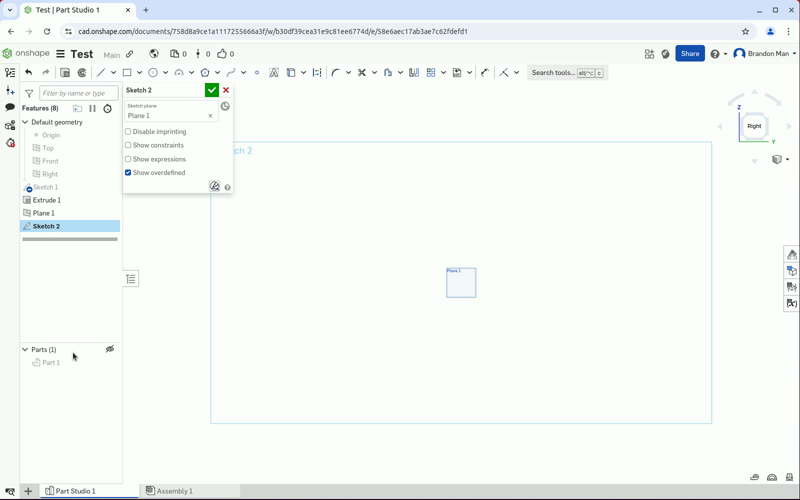
key(c)
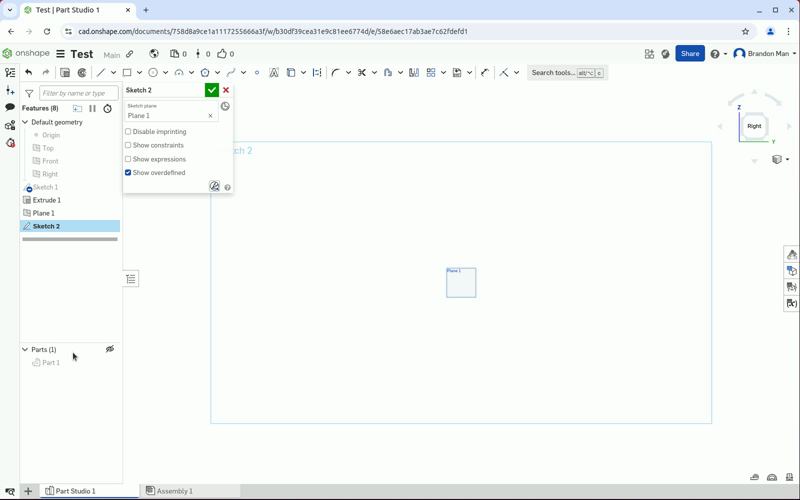
key_down(shift)
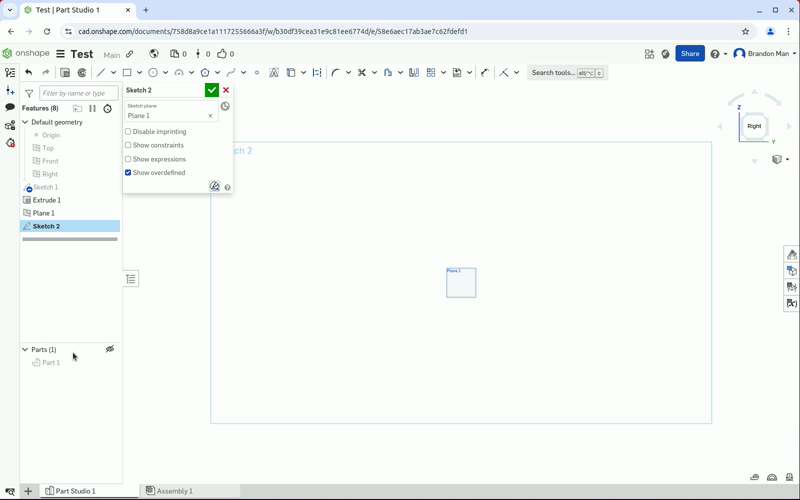
mouse_move(452, 270)
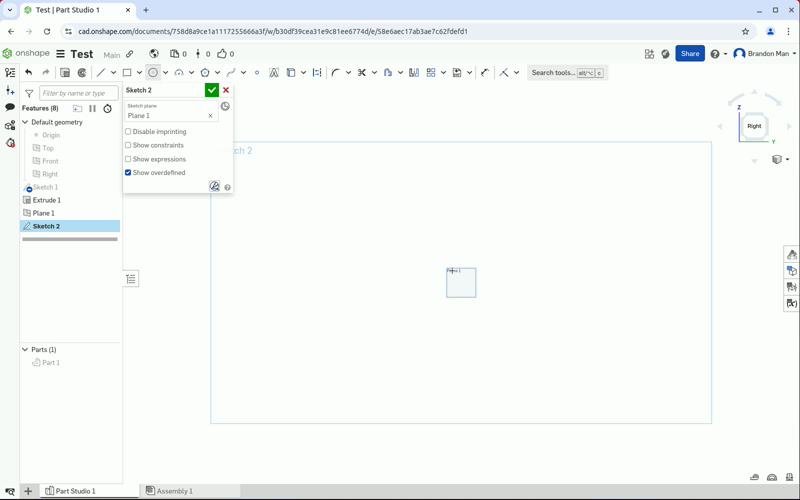
click(452, 270)
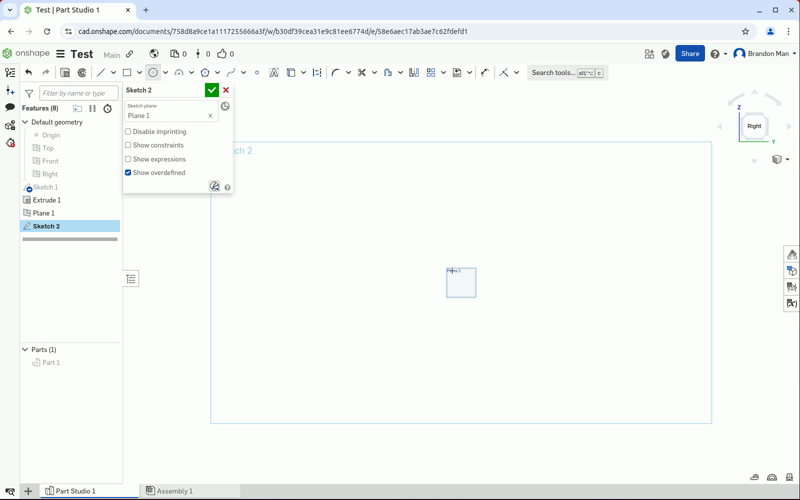
key_up(shift)
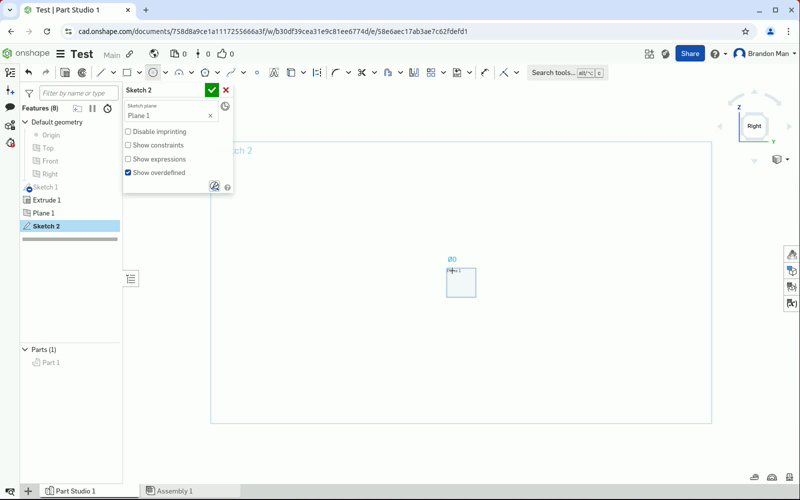
mouse_move(460, 270)
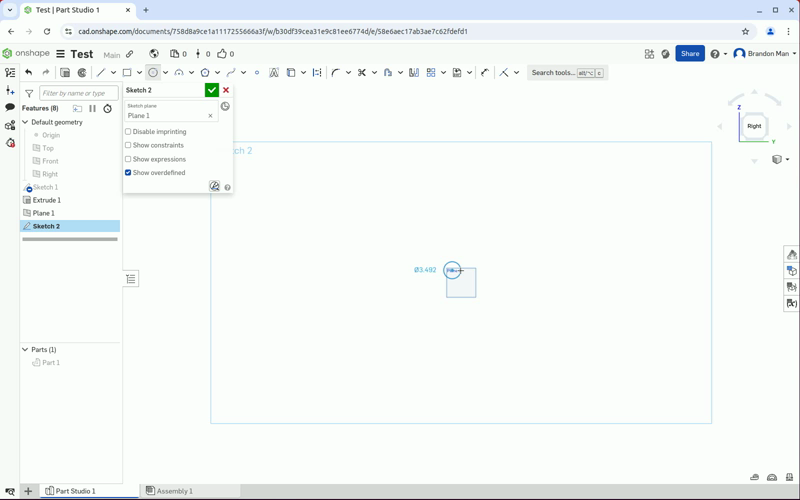
click(460, 270)
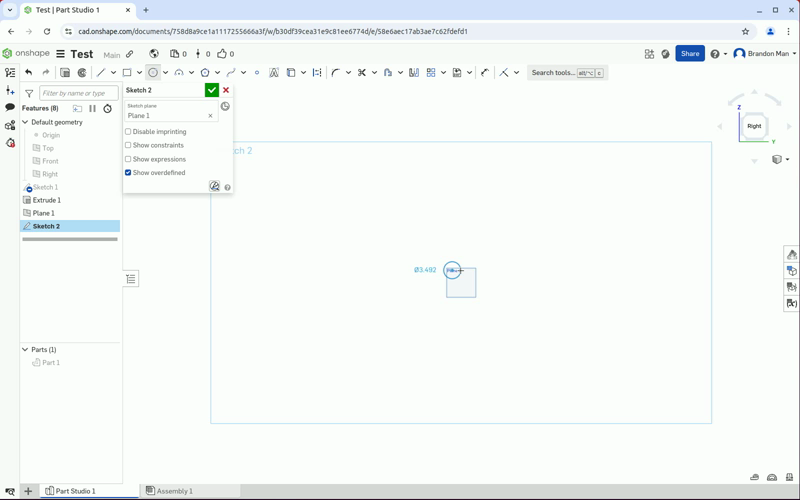
key(esc)
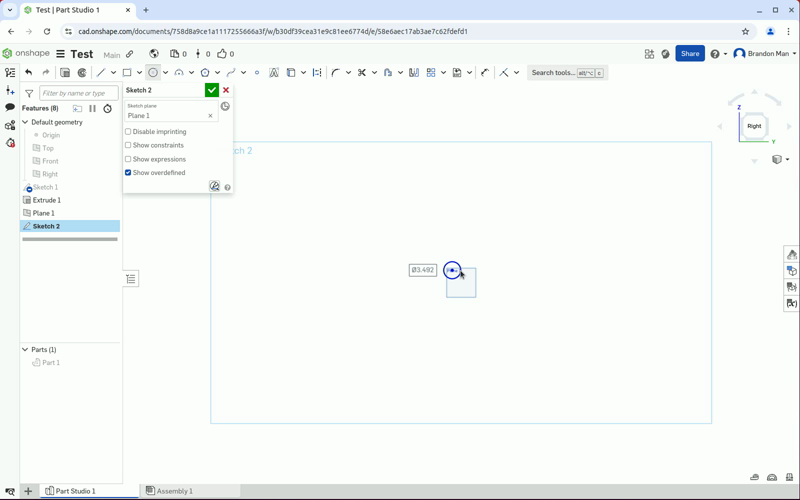
mouse_move(452, 264)
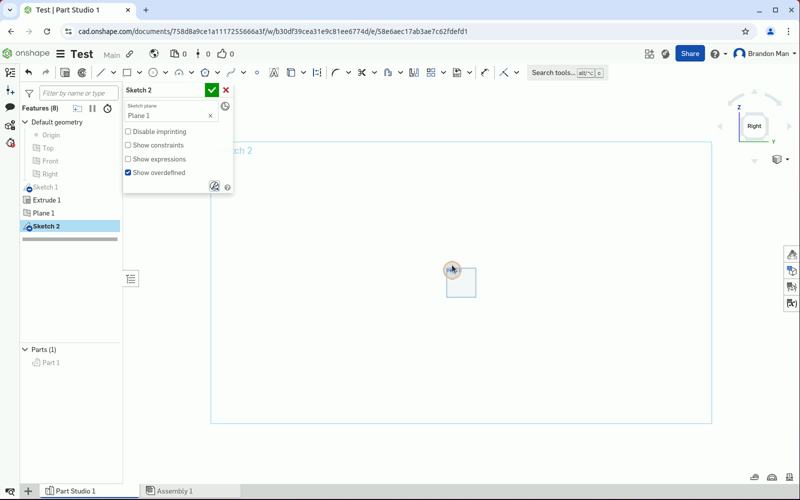
scroll(6)
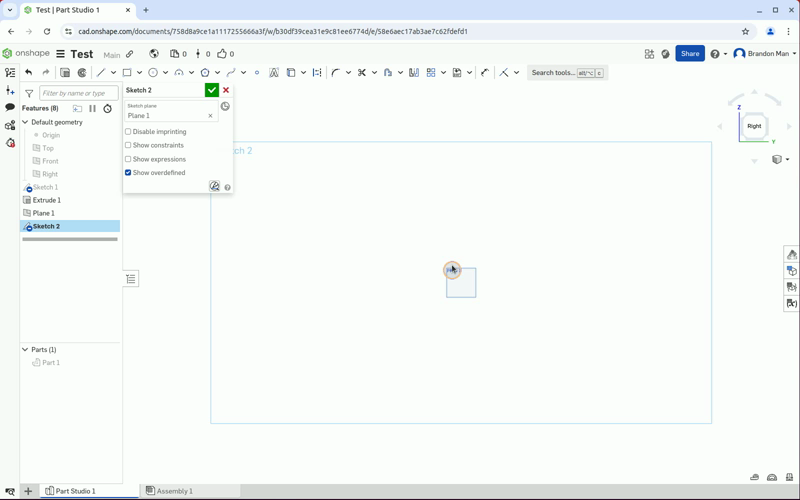
scroll(6)
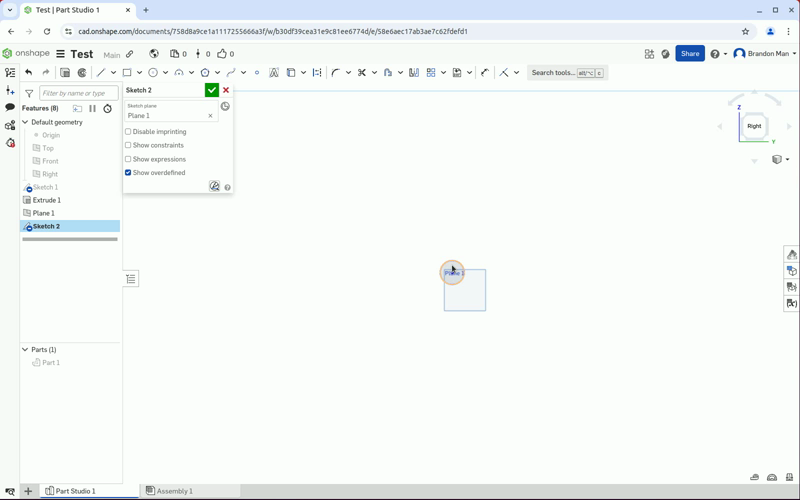
scroll(6)
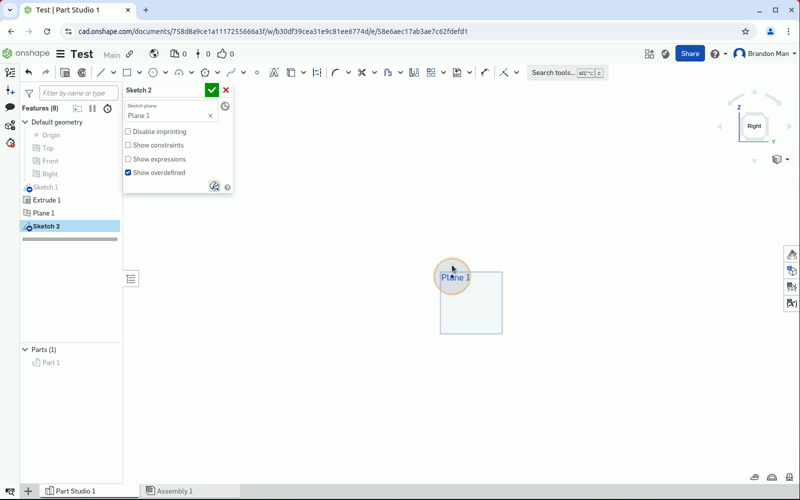
scroll(6)
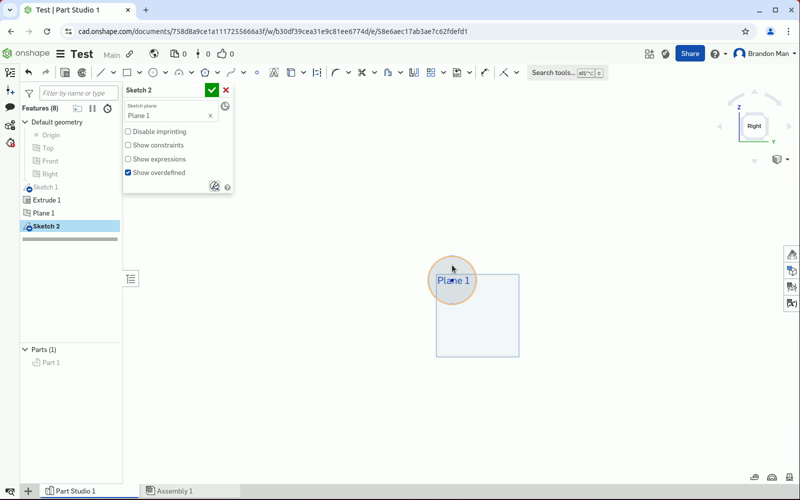
scroll(6)
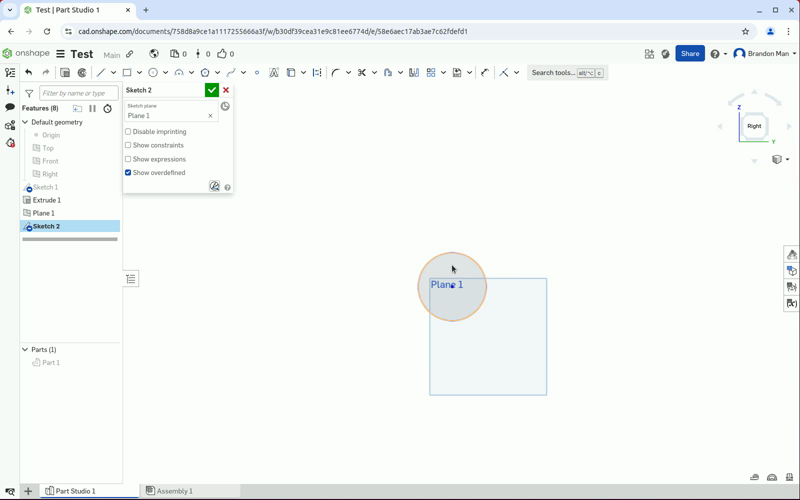
scroll(6)
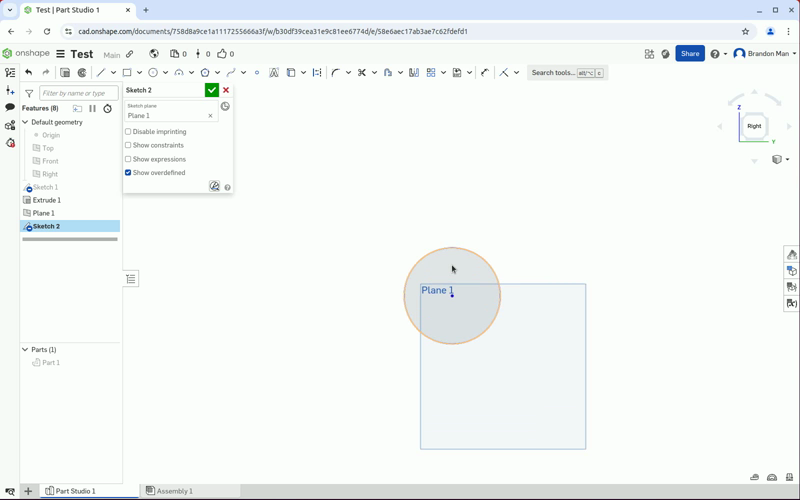
scroll(6)
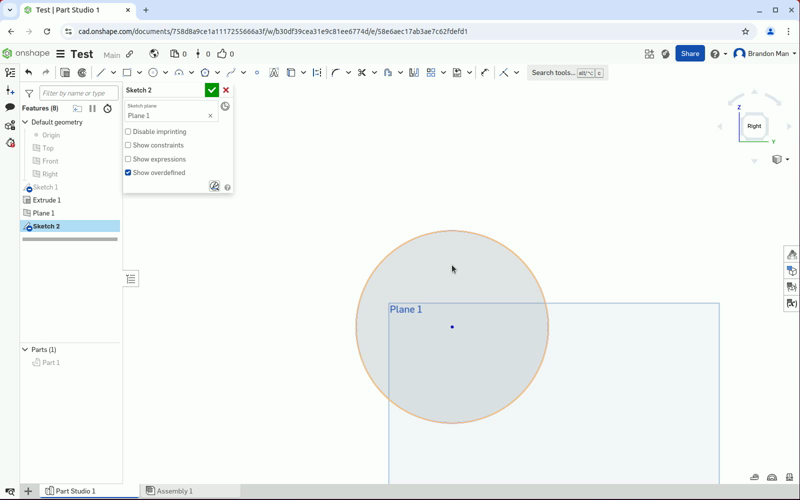
click(452, 264)
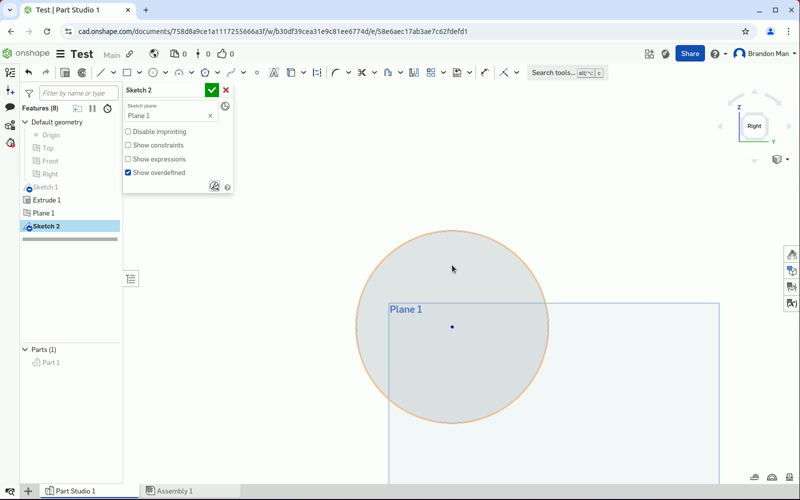
scroll(-6)
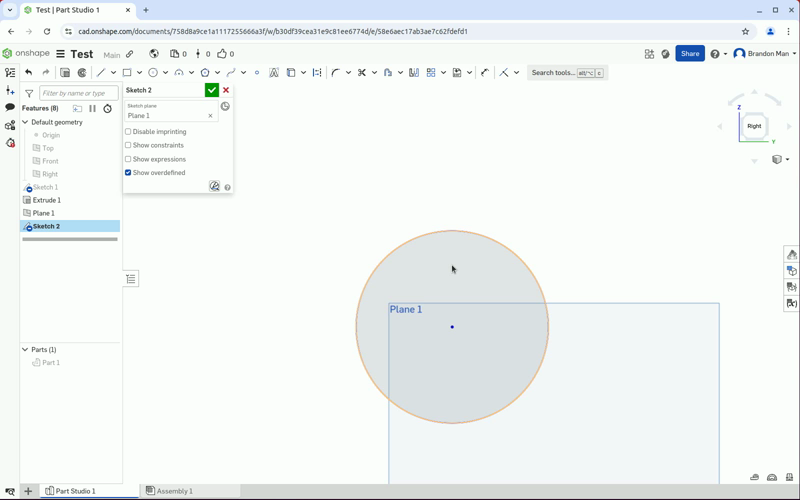
scroll(-6)
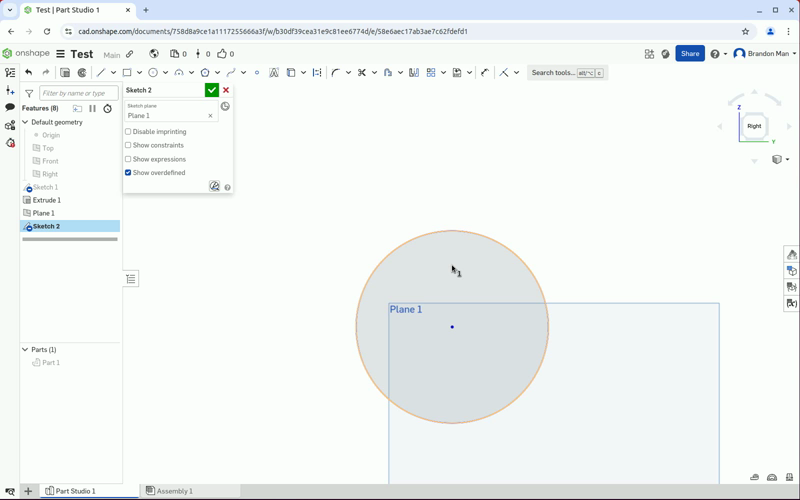
scroll(-6)
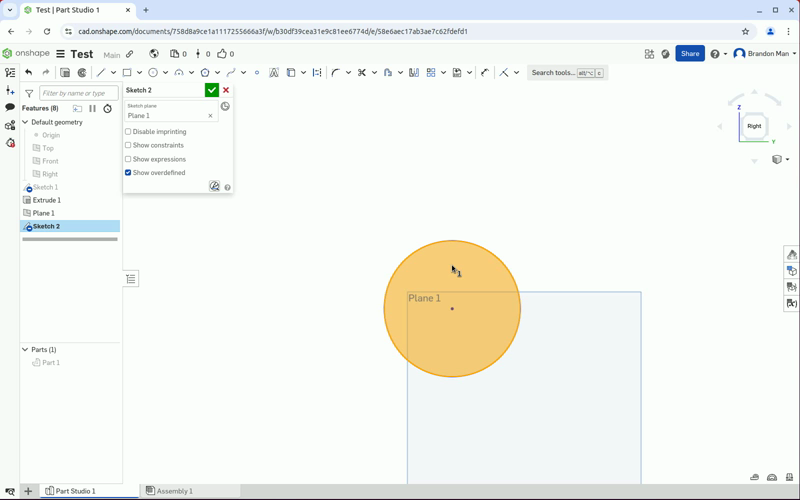
scroll(-6)
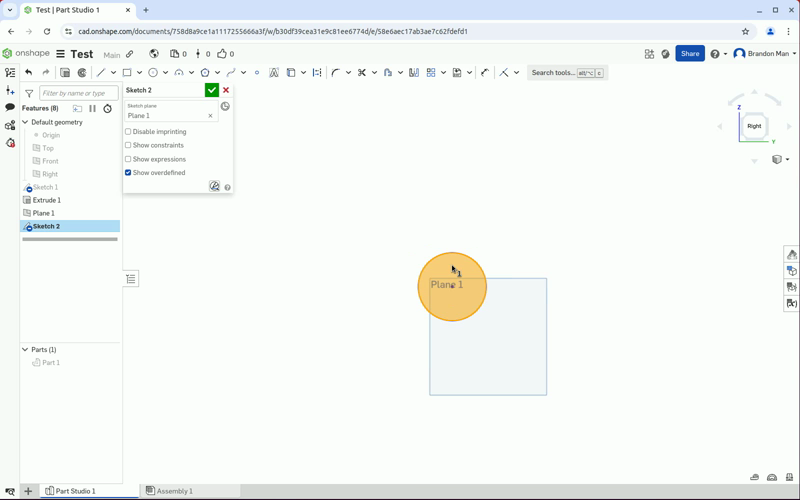
scroll(-6)
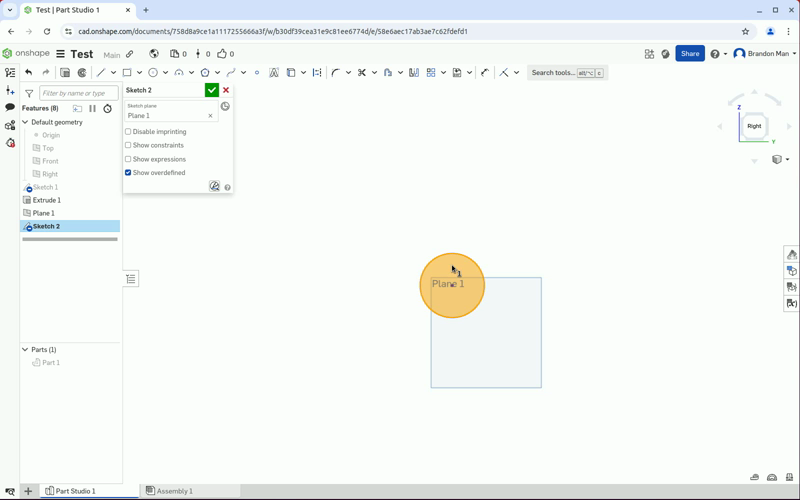
scroll(-6)
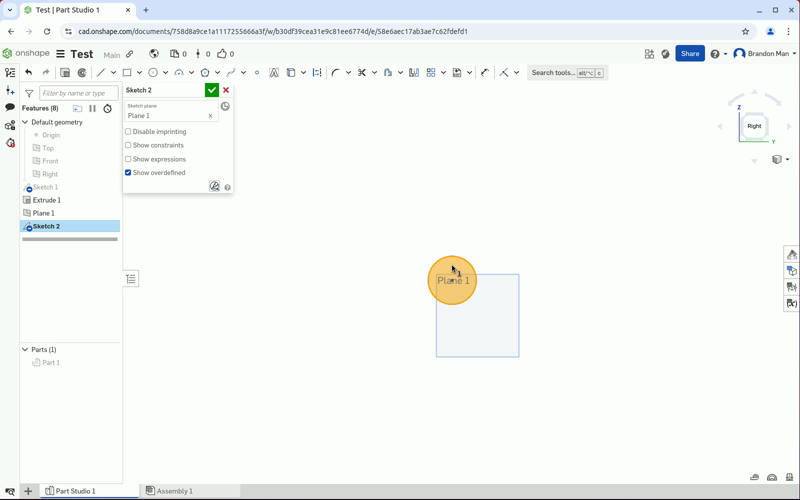
scroll(-6)
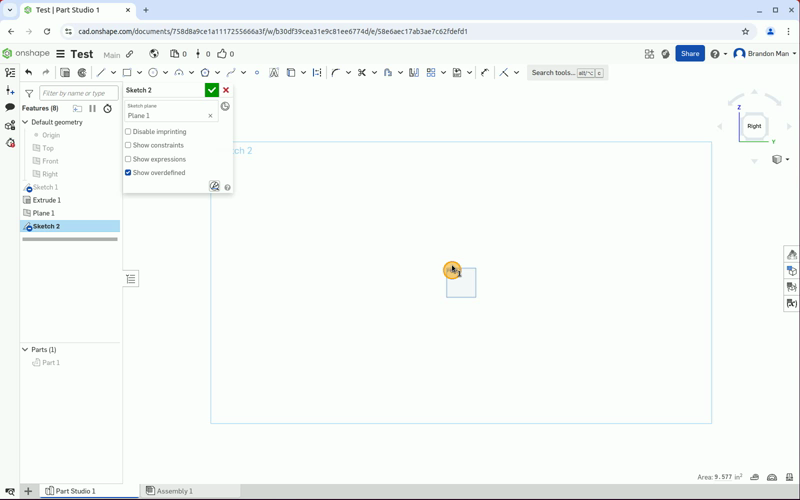
mouse_move(73, 352)
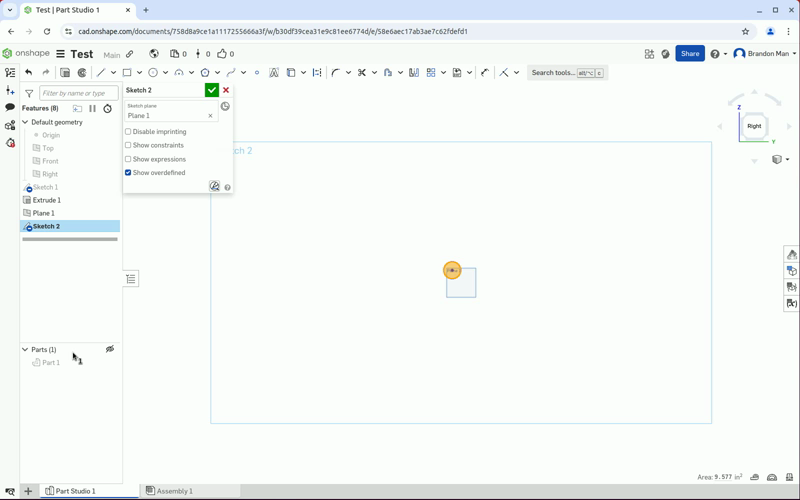
key(shift+y)
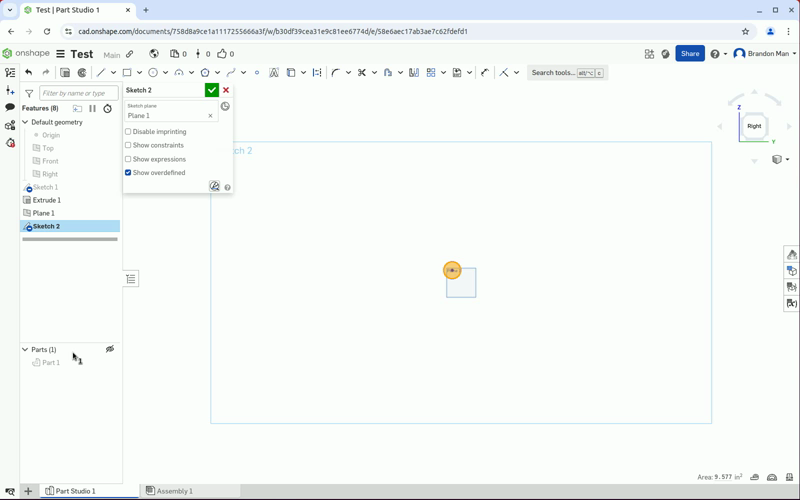
key(shift+e)
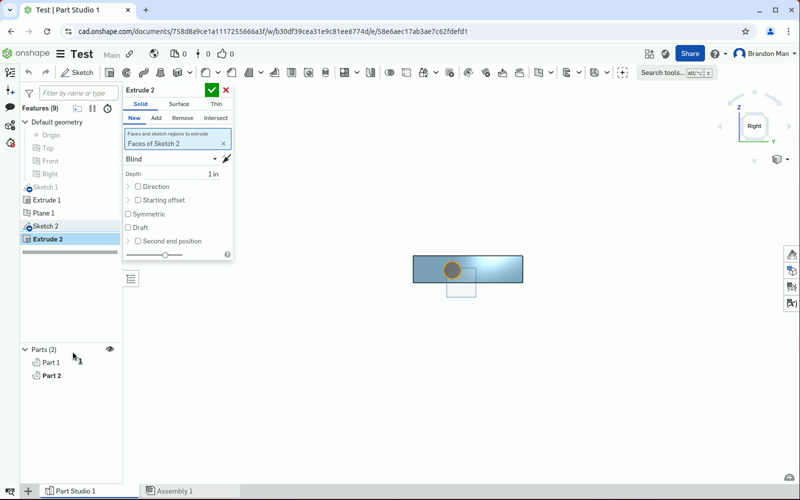
mouse_move(143, 106)
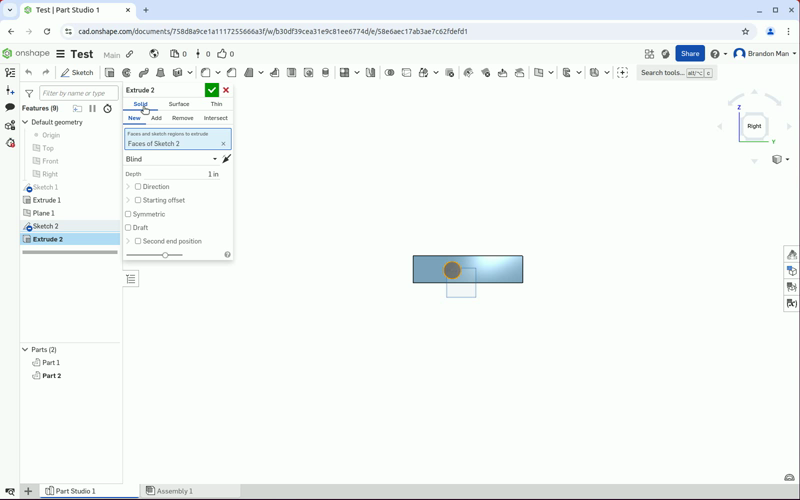
click(143, 106)
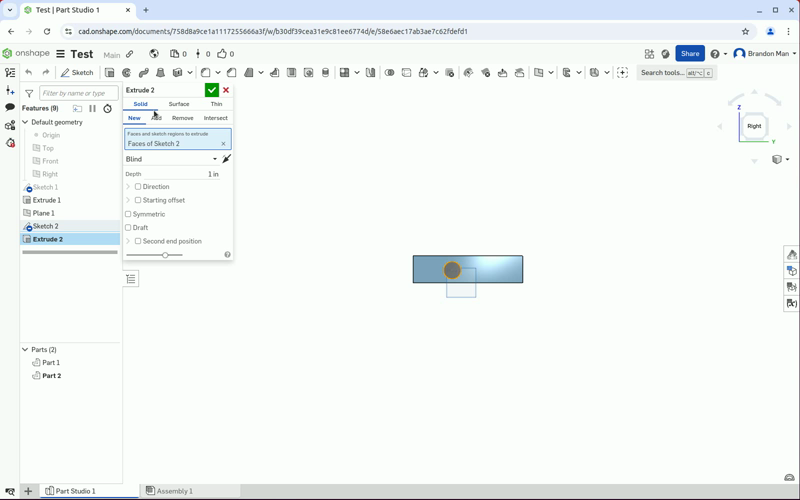
mouse_move(186, 120)
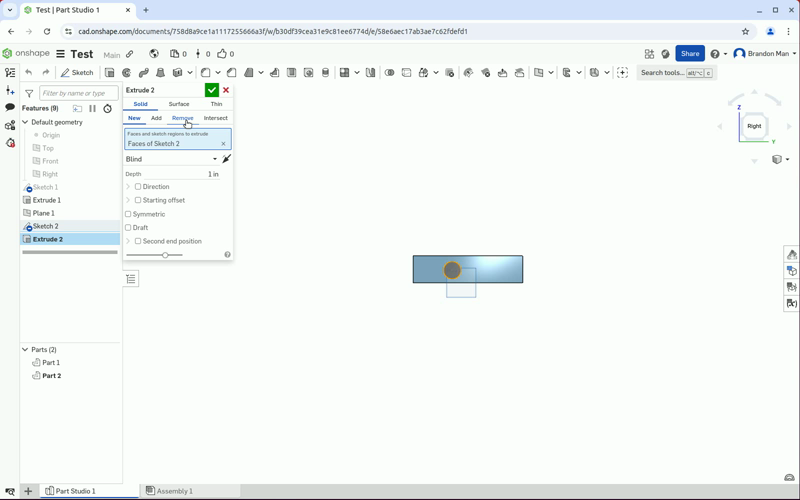
click(186, 120)
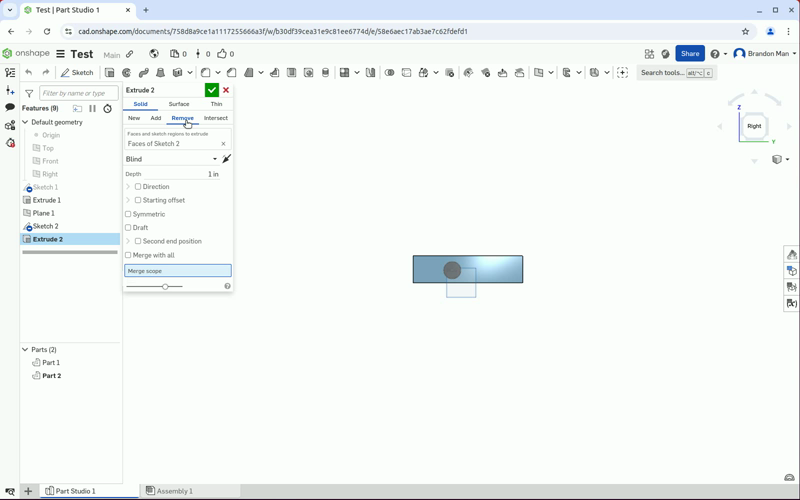
key(tab, 4)
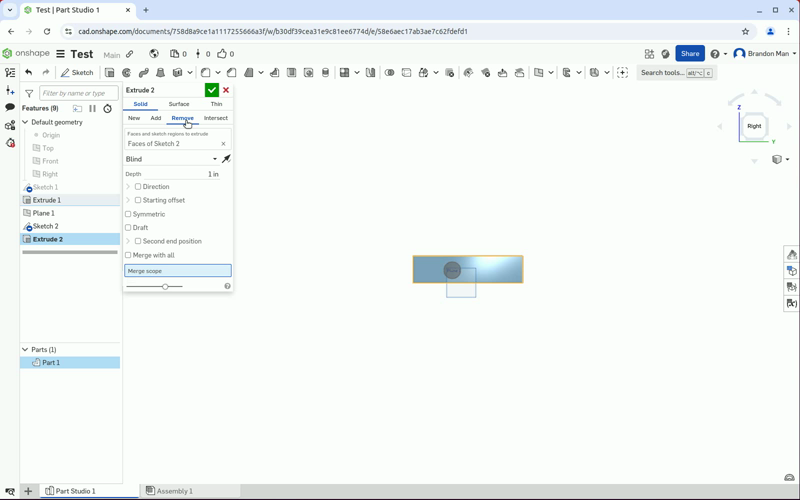
text(2.889)
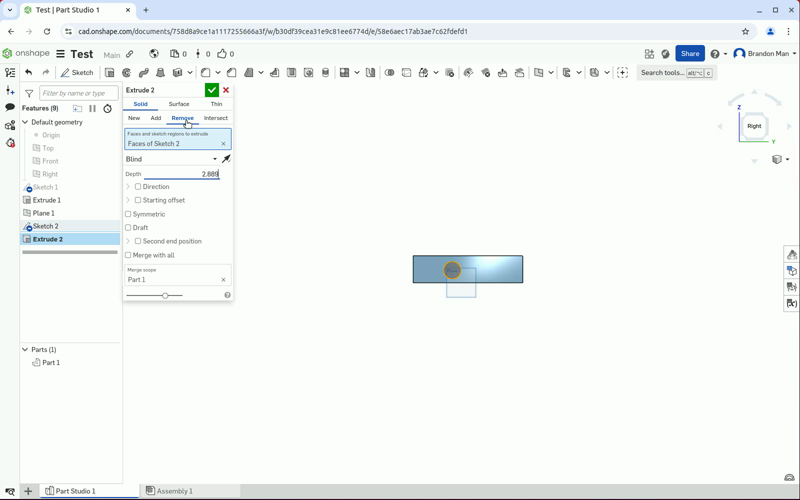
key(tab, 6)
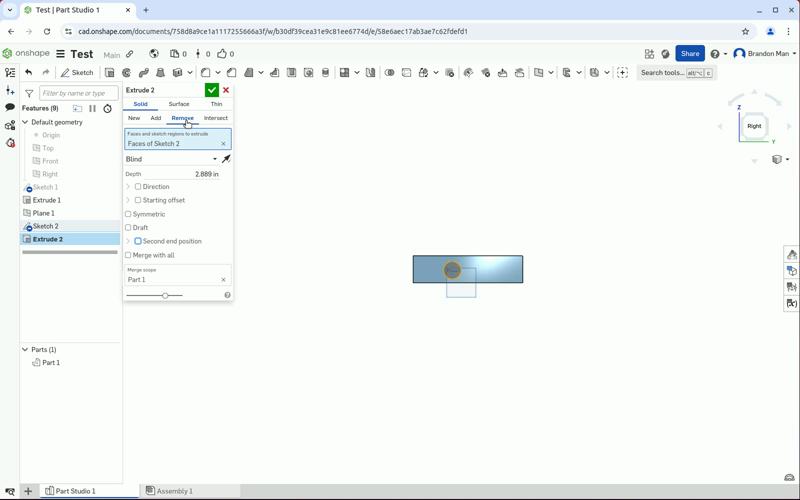
key(space)
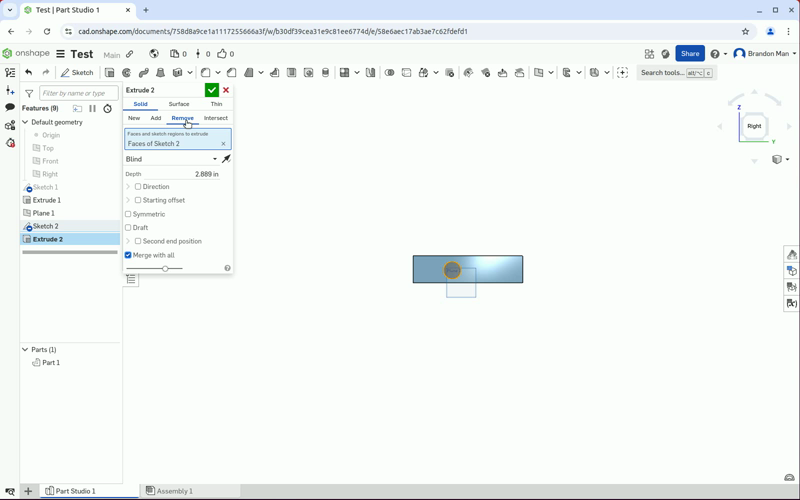
key(enter)
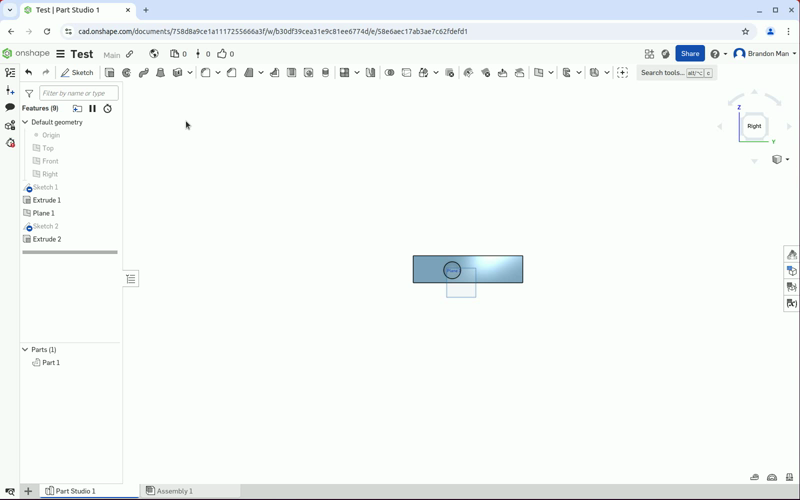
key(shift+h)
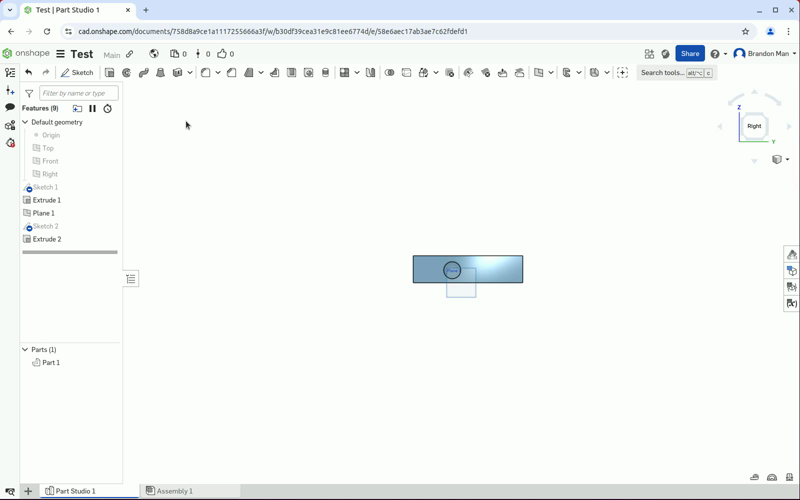
key(shift+h)
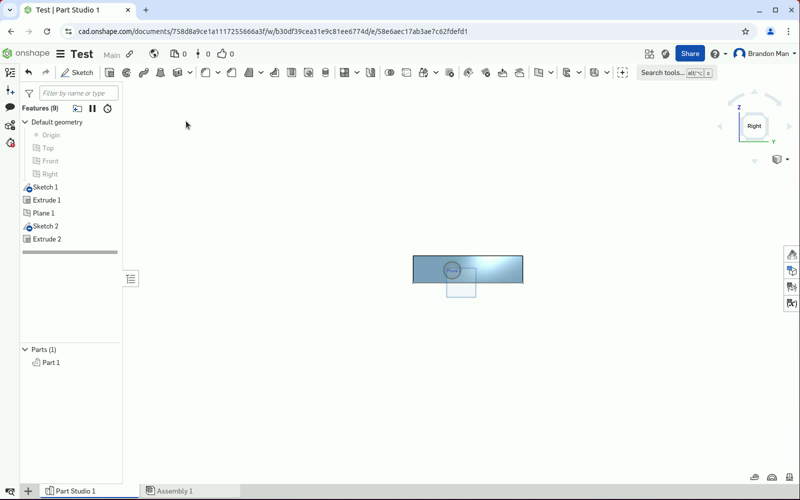
key(shift+7)
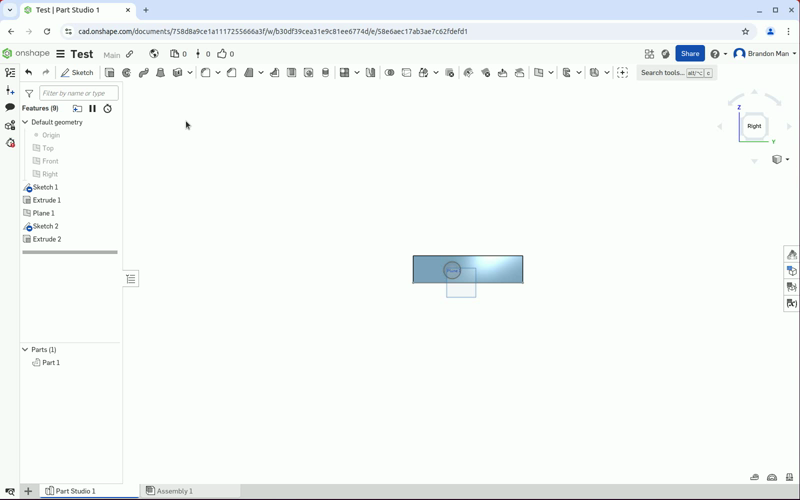
key(right, 2)
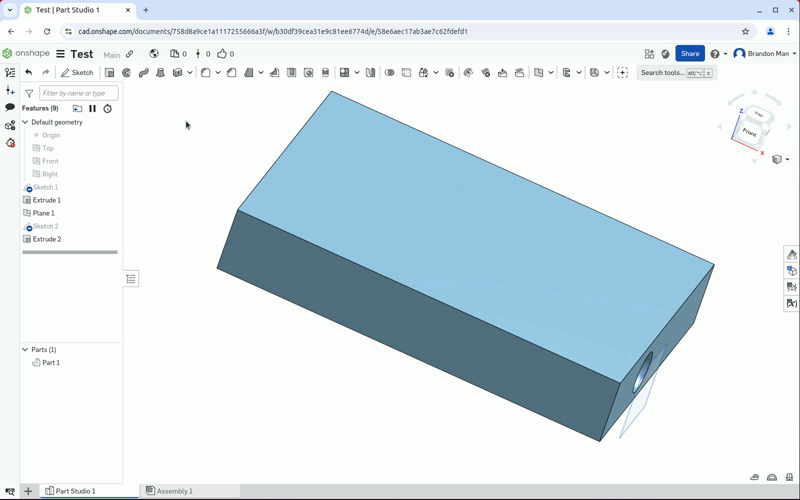
key(down, 2)
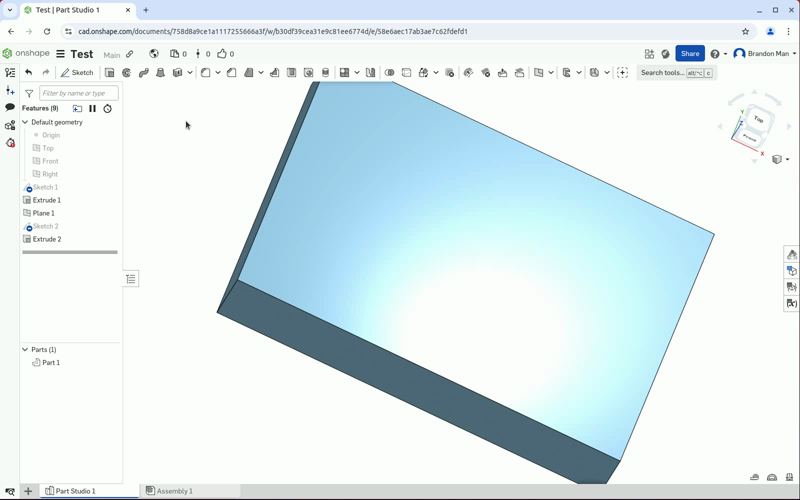
key(up, 2)
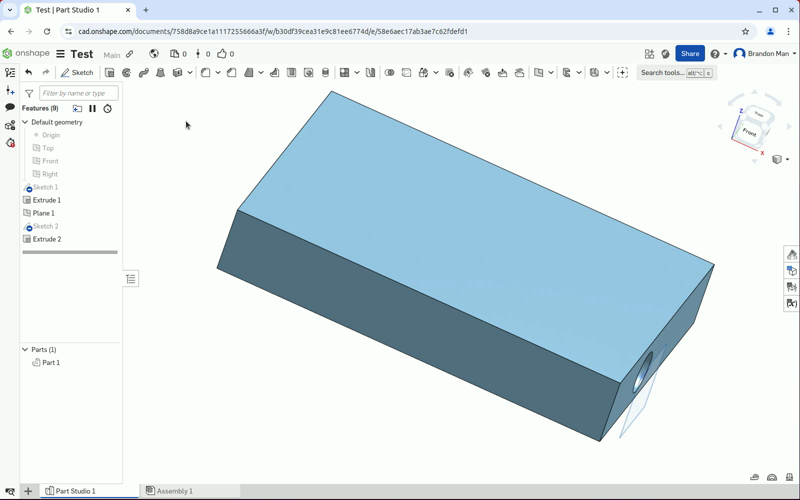
key(left, 2)
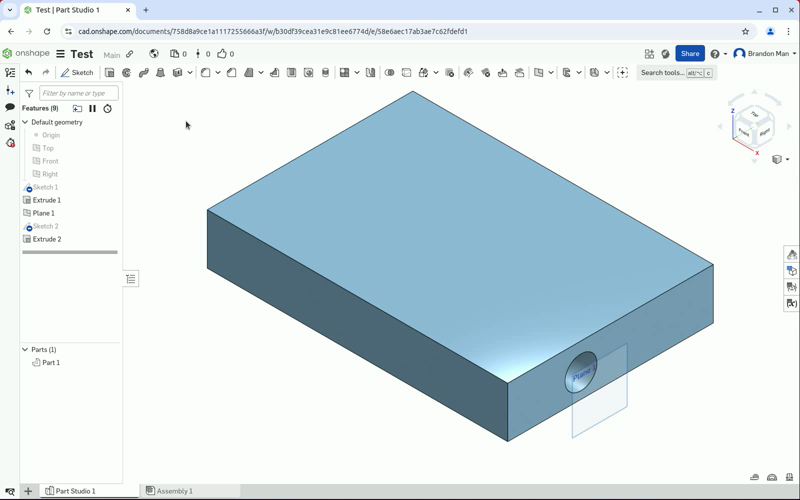
mouse_move(73, 189)
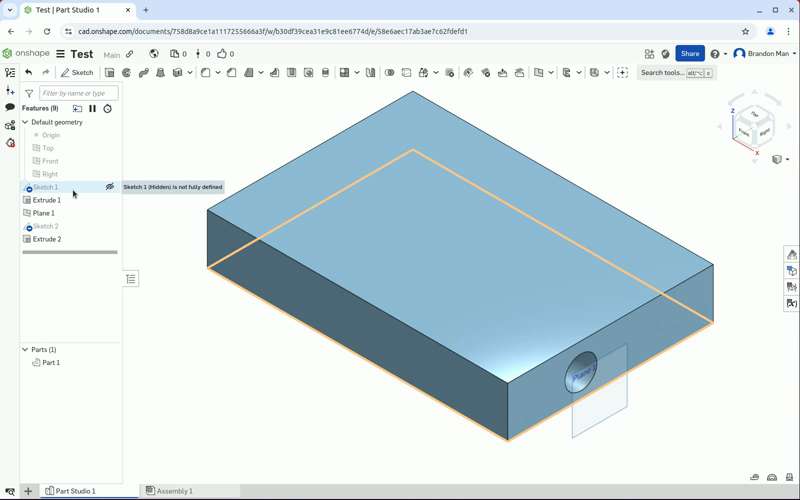
click(73, 189)